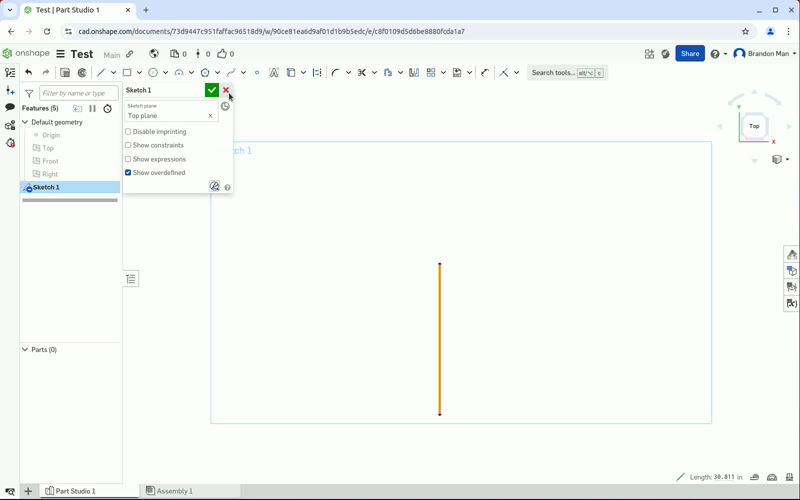
key(shift+h)
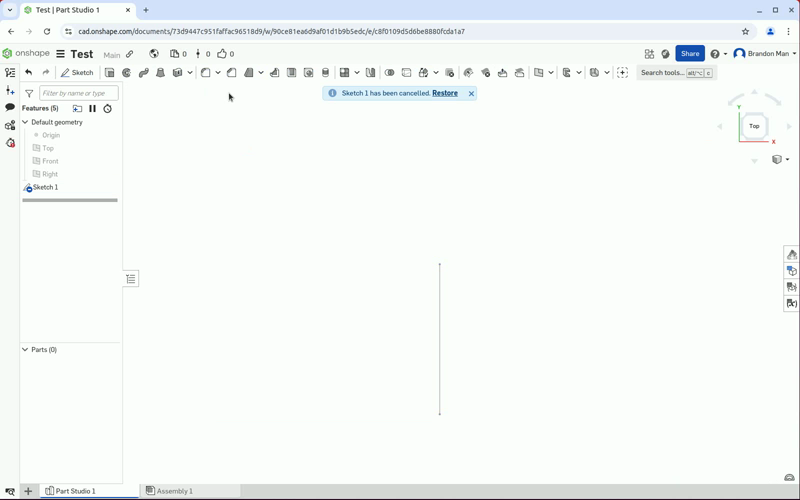
key(shift+s)
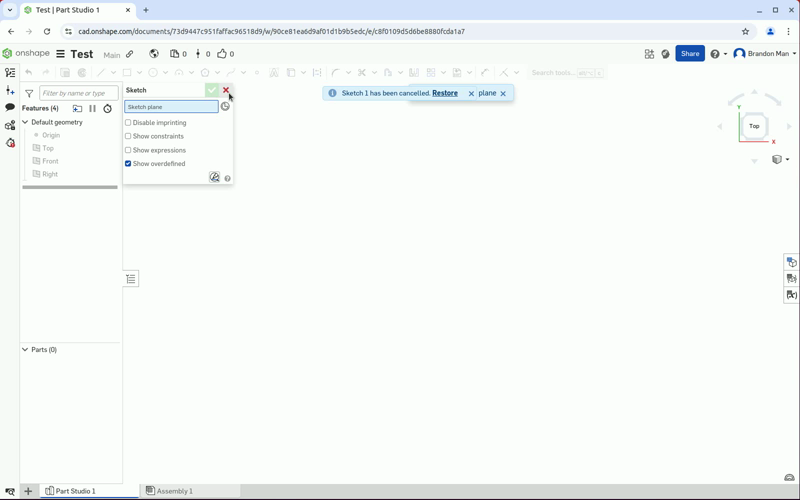
mouse_move(73, 150)
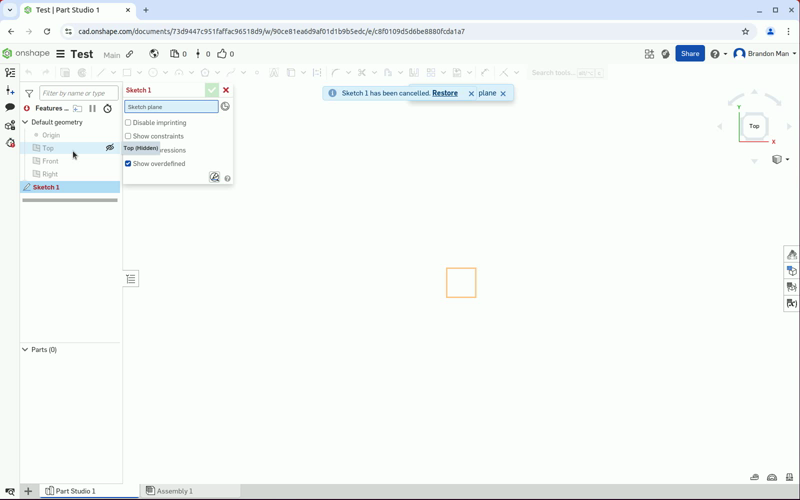
click(73, 150)
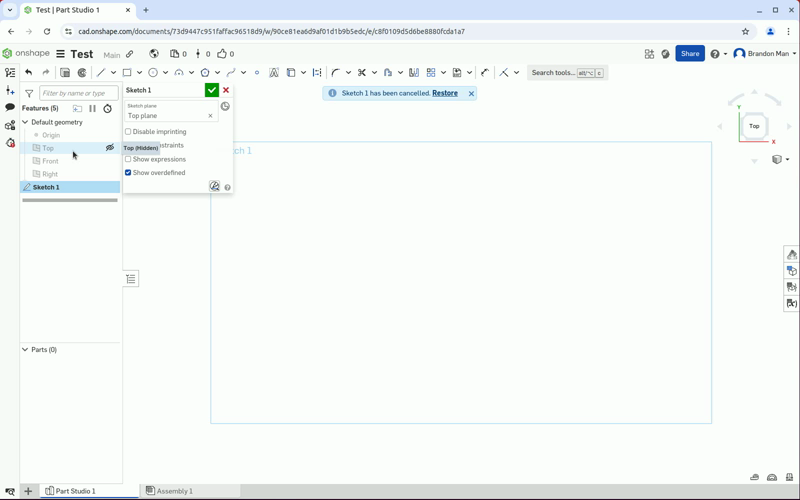
mouse_move(73, 352)
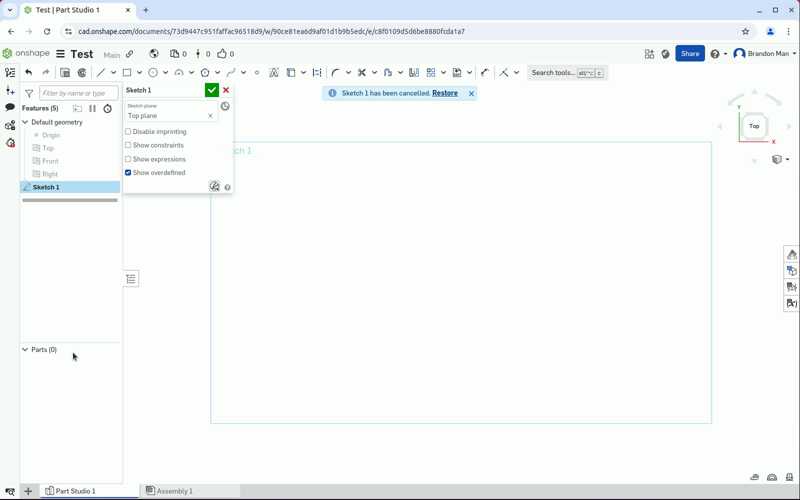
key(y)
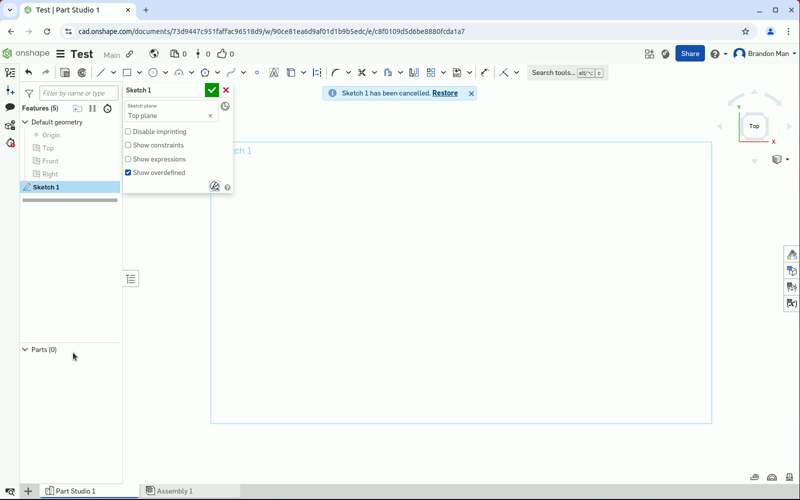
key(c)
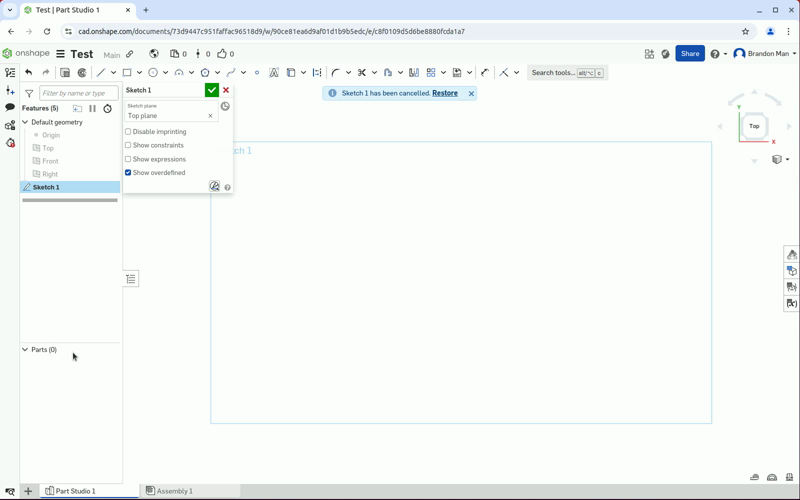
key_down(shift)
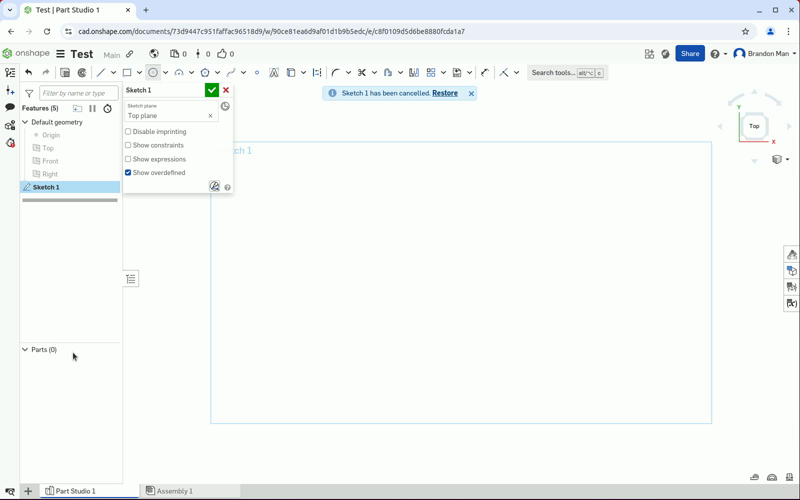
mouse_move(461, 282)
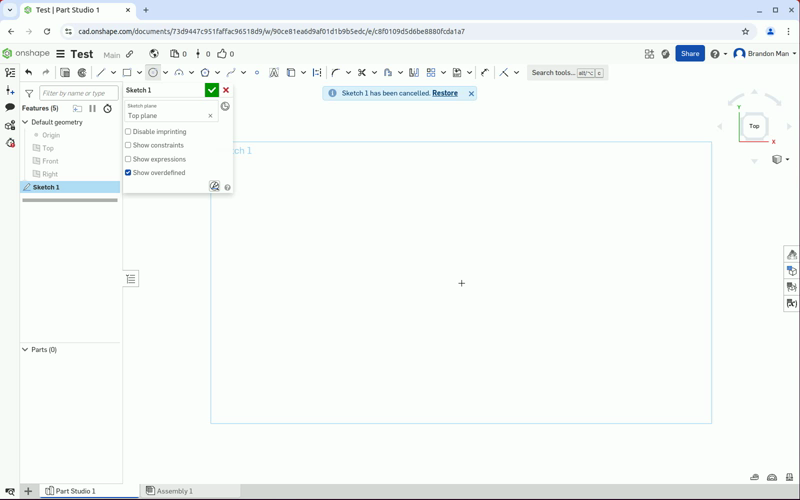
click(461, 282)
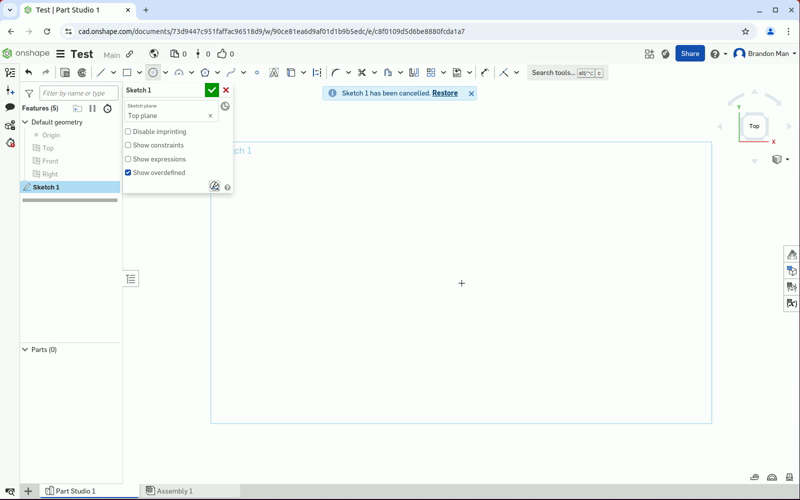
key_up(shift)
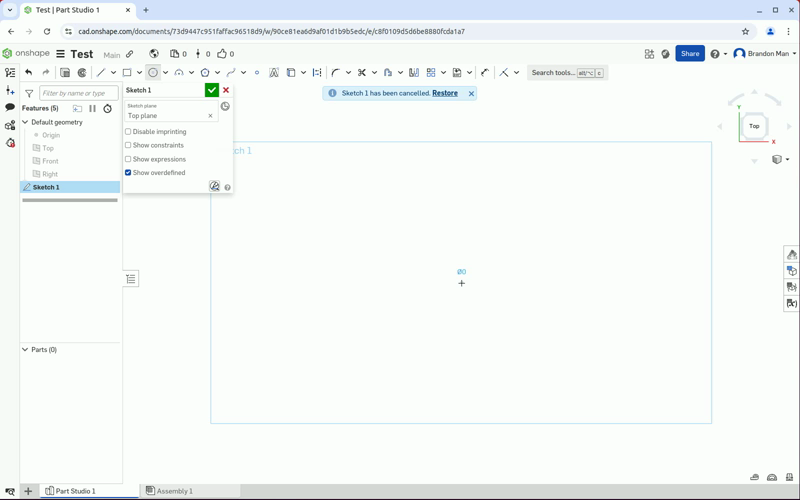
mouse_move(549, 282)
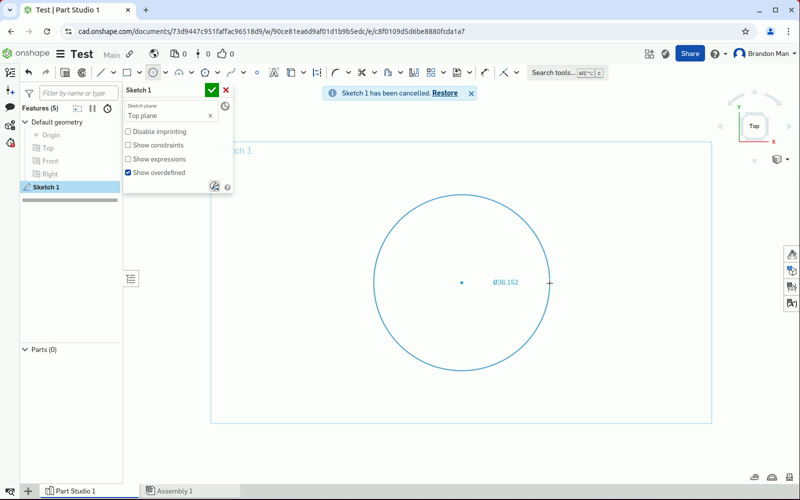
click(549, 282)
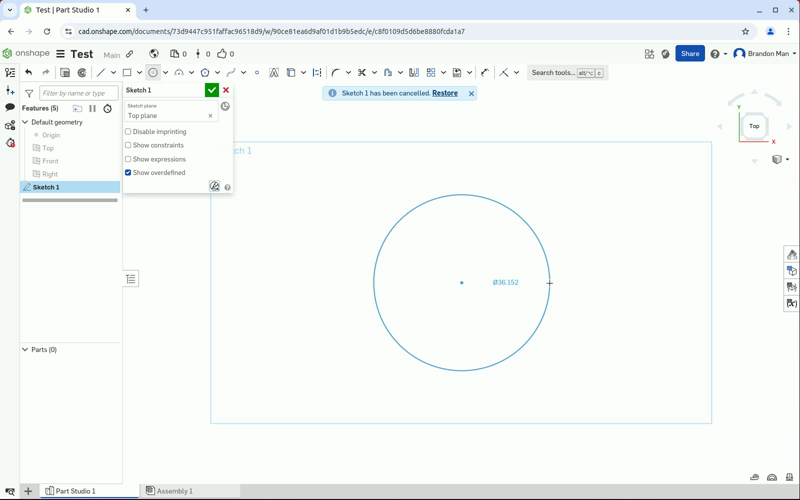
key(esc)
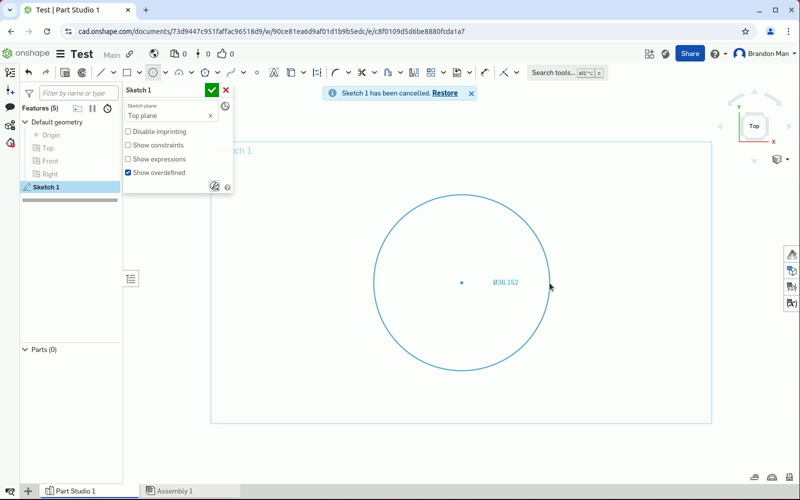
mouse_move(520, 243)
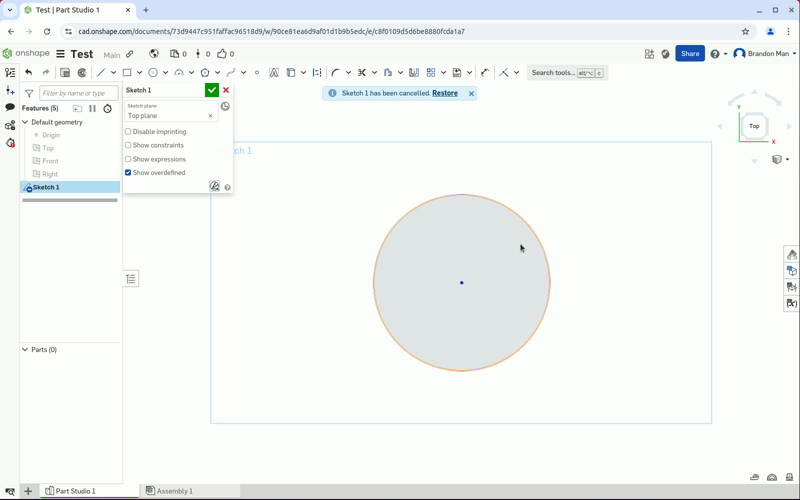
click(520, 243)
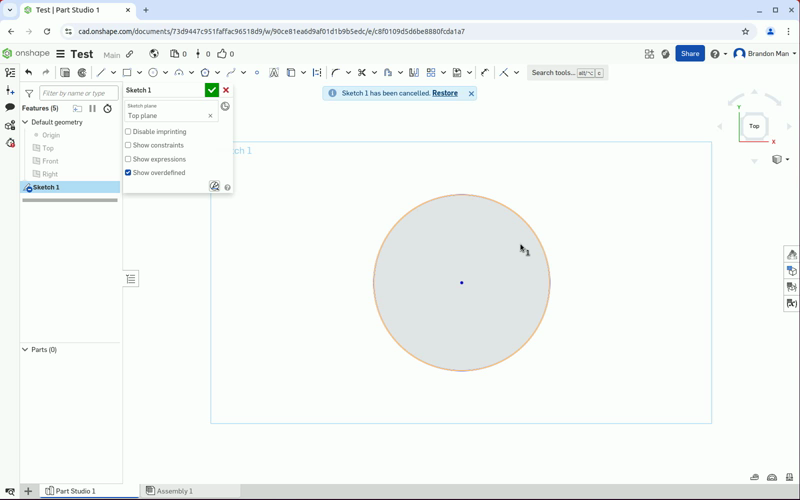
mouse_move(73, 352)
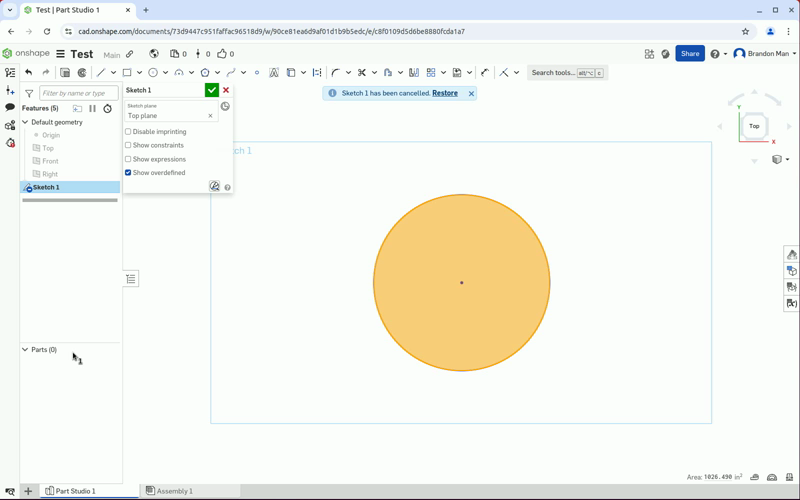
key(shift+y)
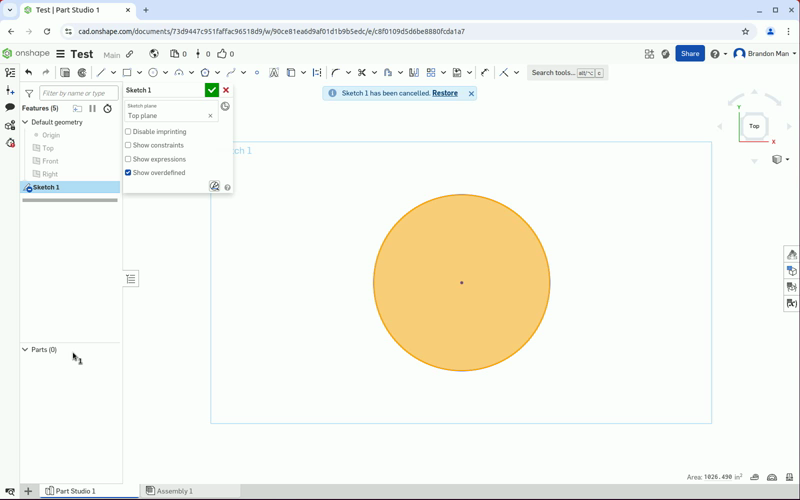
key(shift+e)
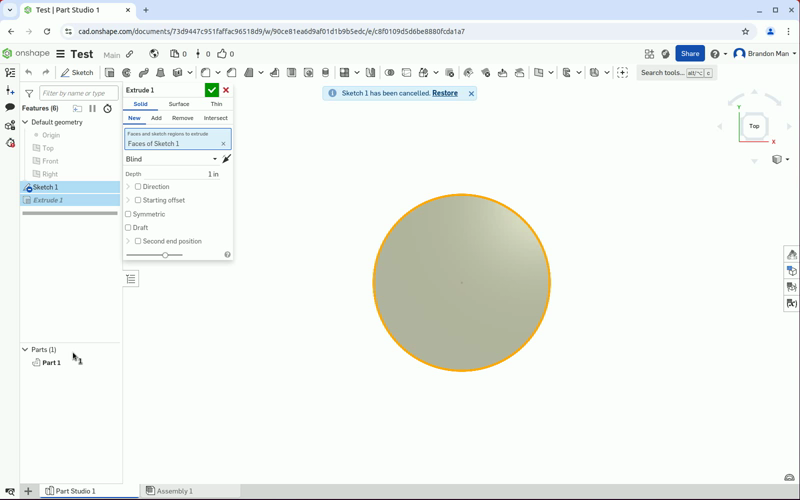
mouse_move(143, 106)
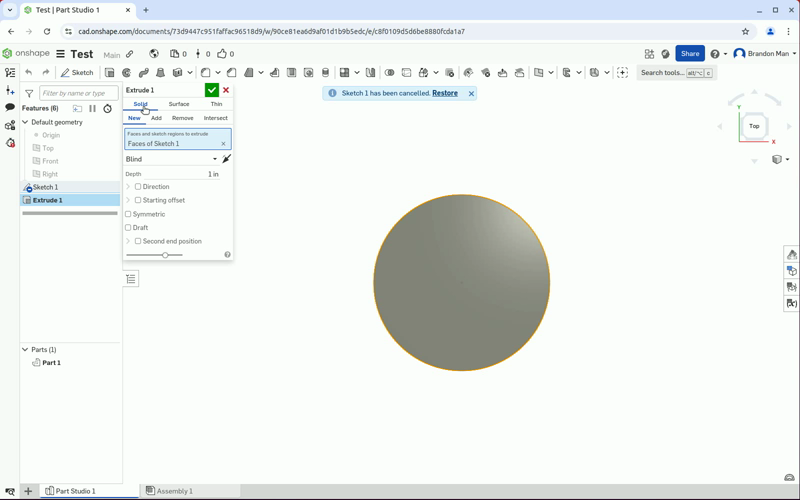
click(143, 106)
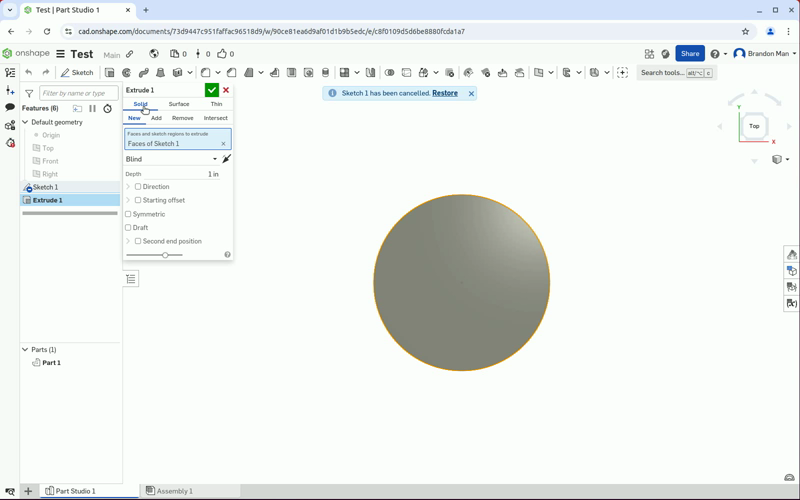
mouse_move(137, 120)
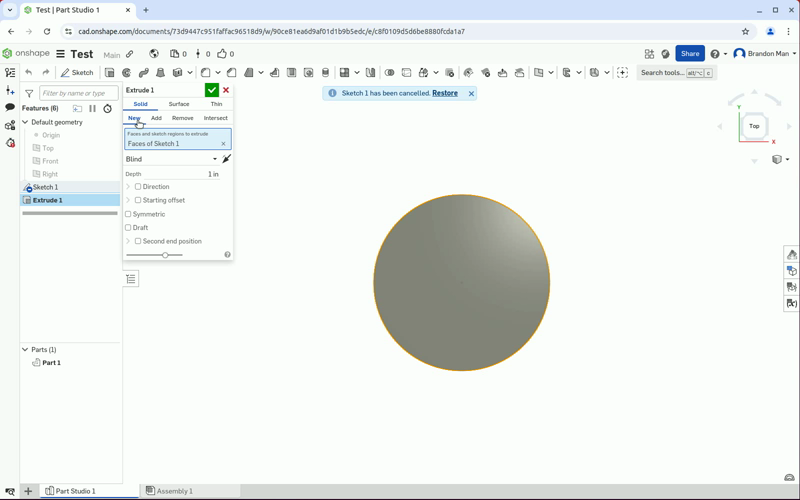
click(137, 120)
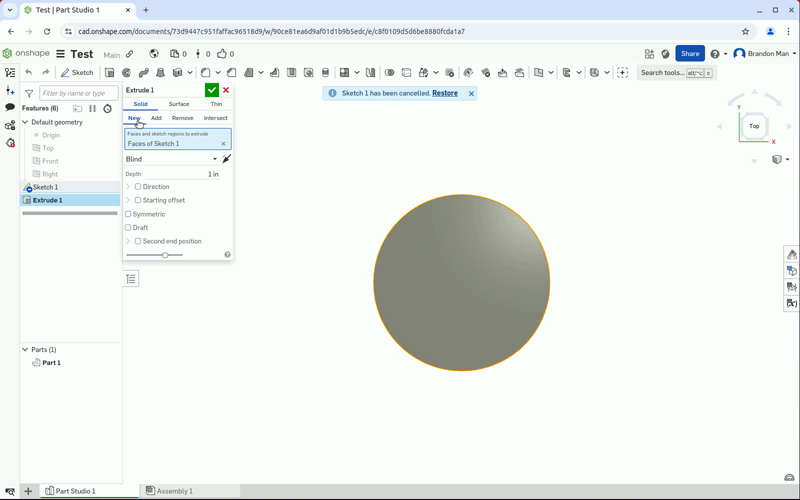
key(tab, 4)
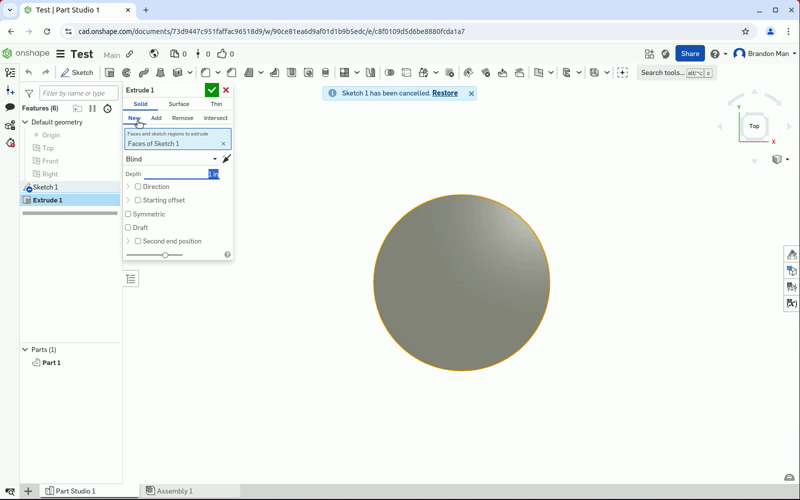
text(-0.241)
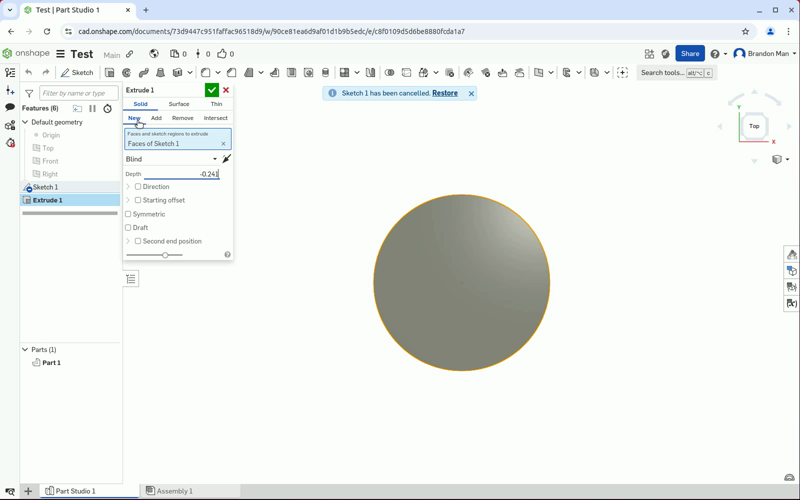
key(enter)
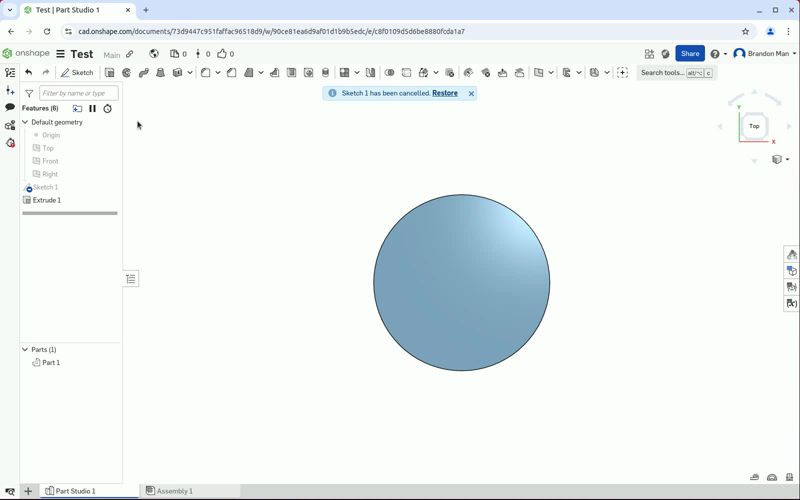
key(shift+h)
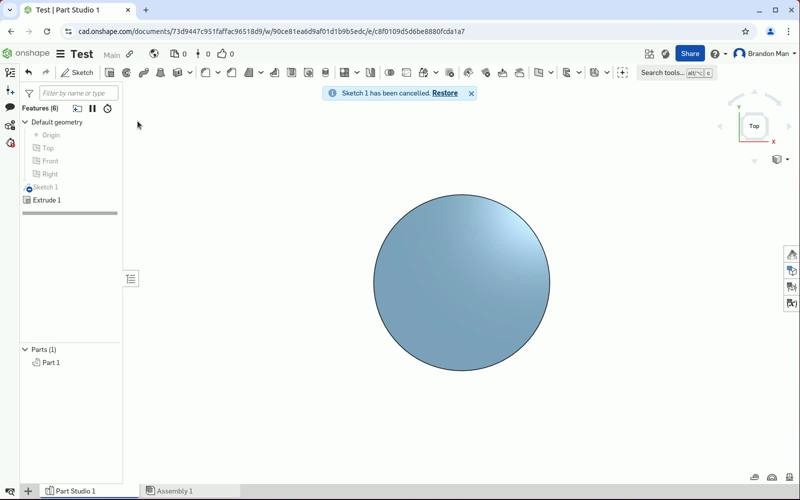
key(shift+h)
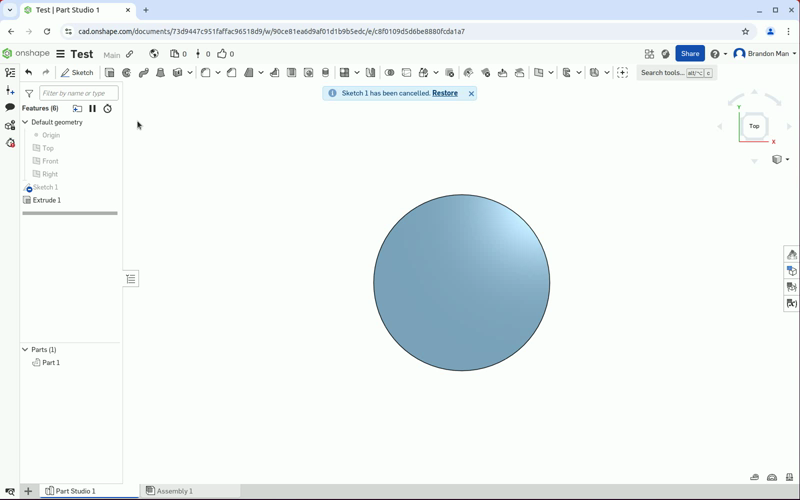
mouse_move(73, 189)
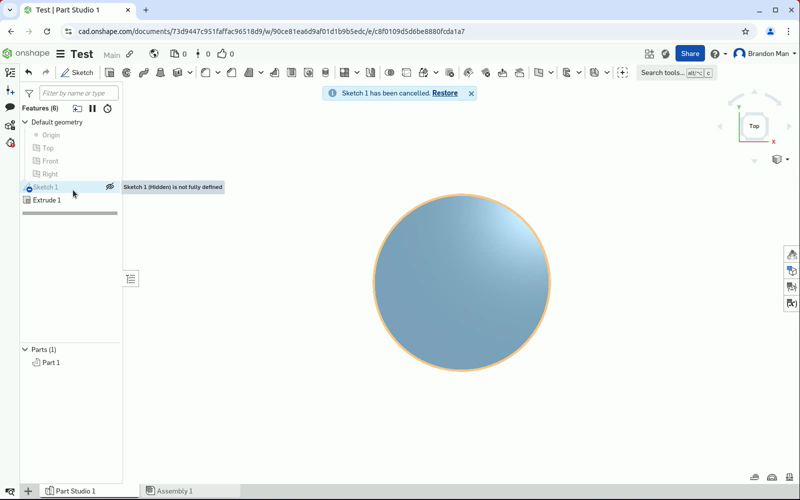
click(73, 189)
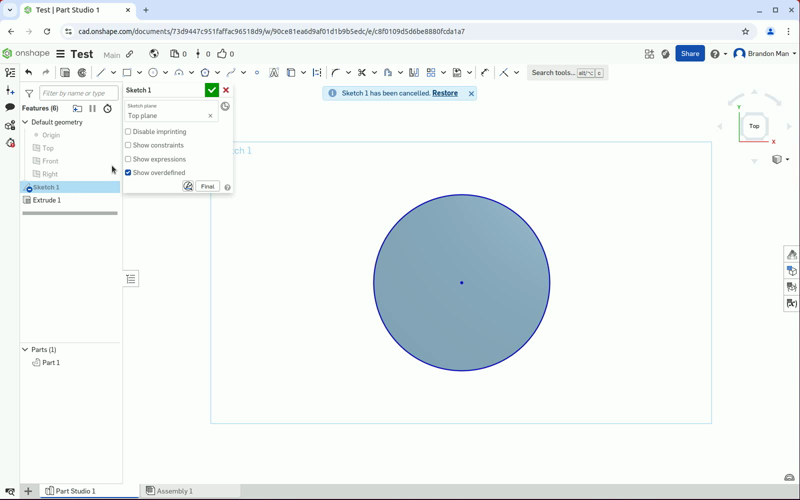
mouse_move(229, 92)
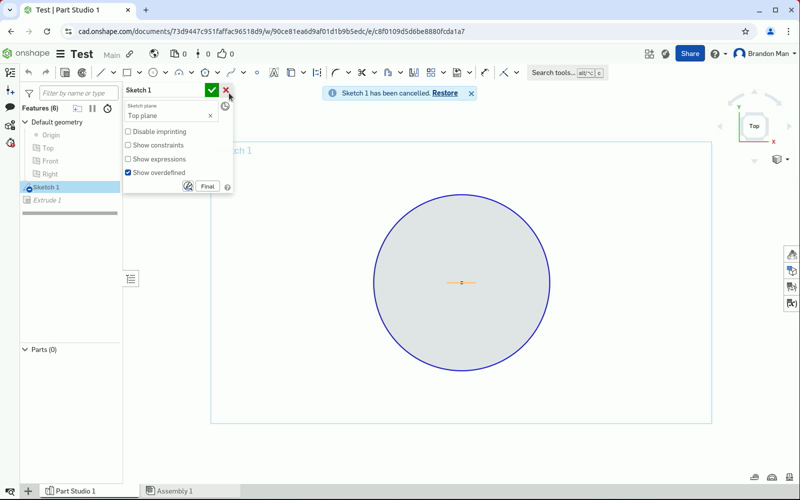
click(229, 92)
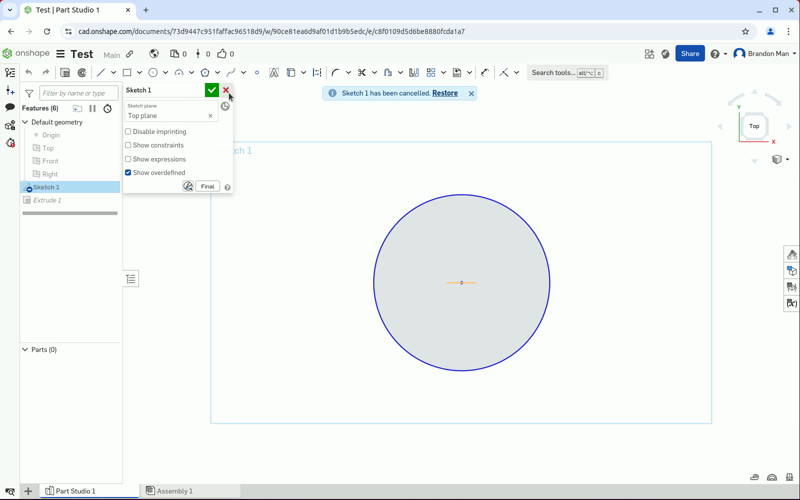
key(shift+s)
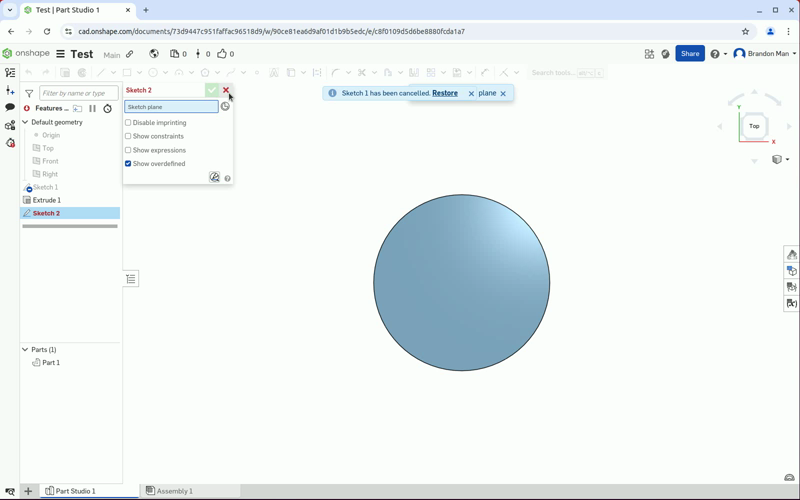
mouse_move(73, 150)
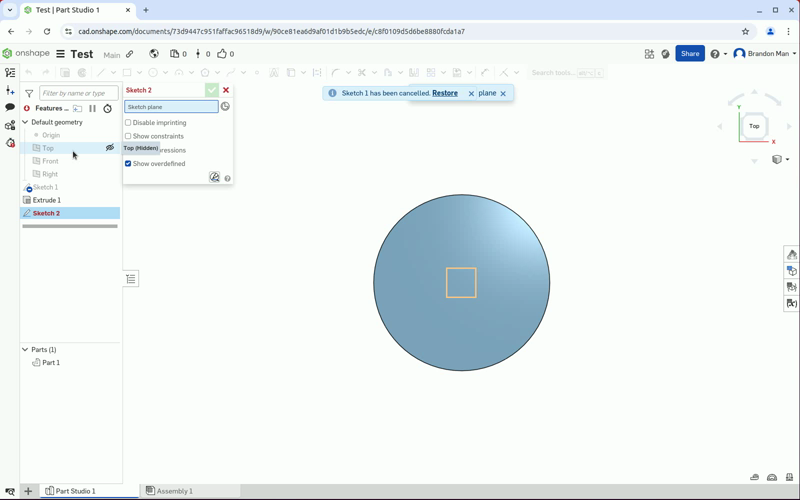
click(73, 150)
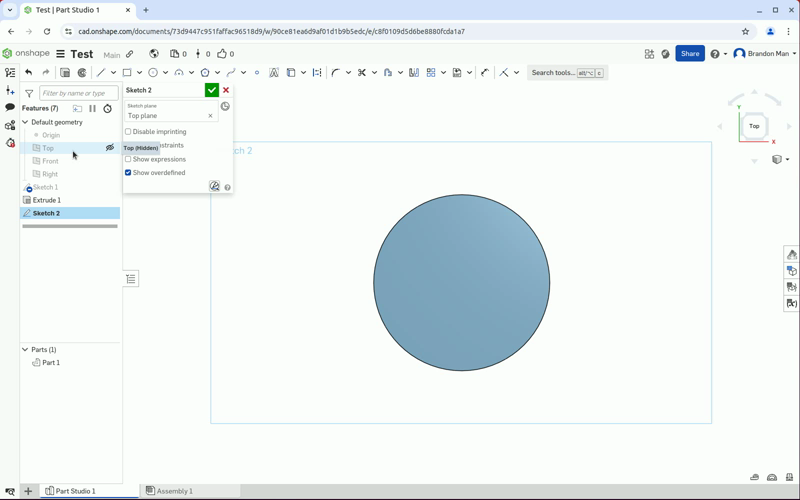
mouse_move(73, 352)
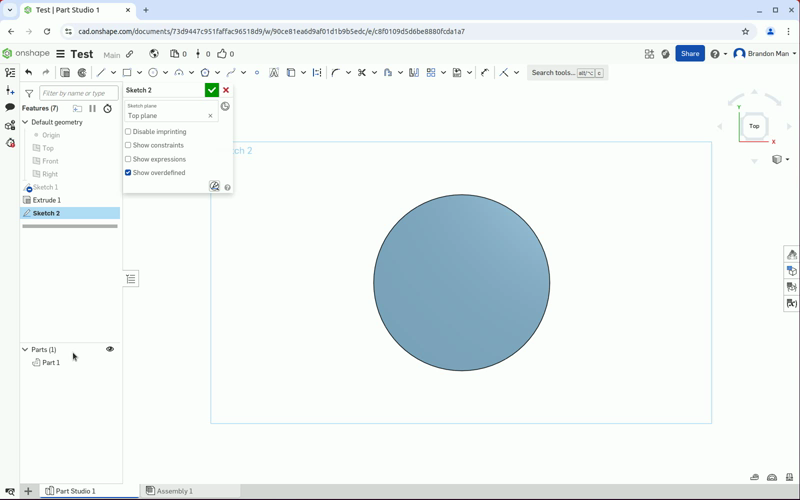
key(y)
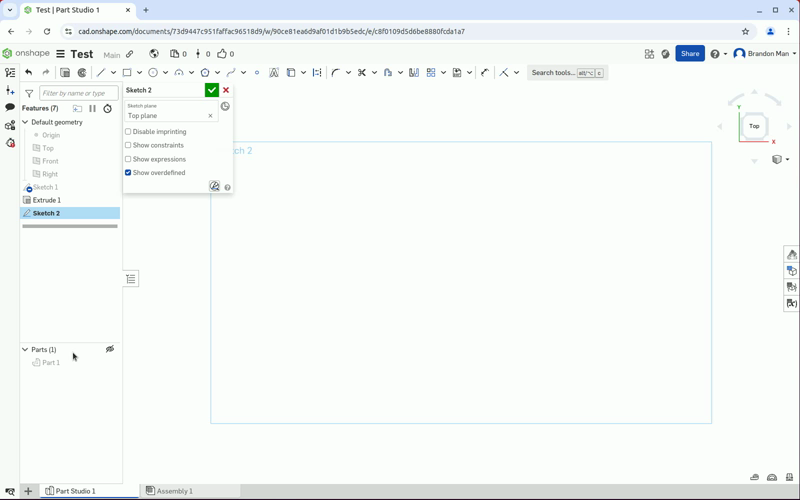
key(c)
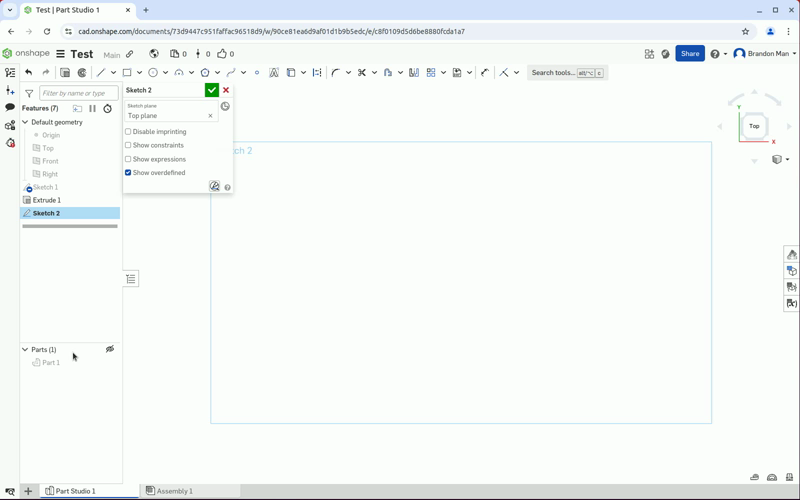
key_down(shift)
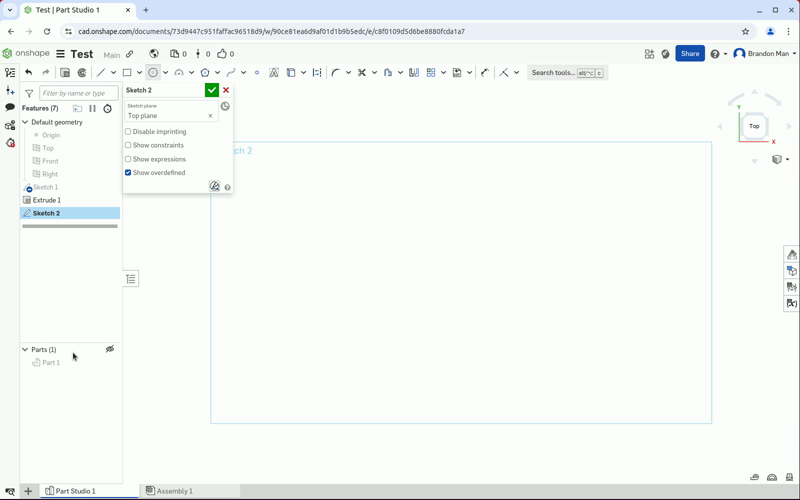
mouse_move(461, 282)
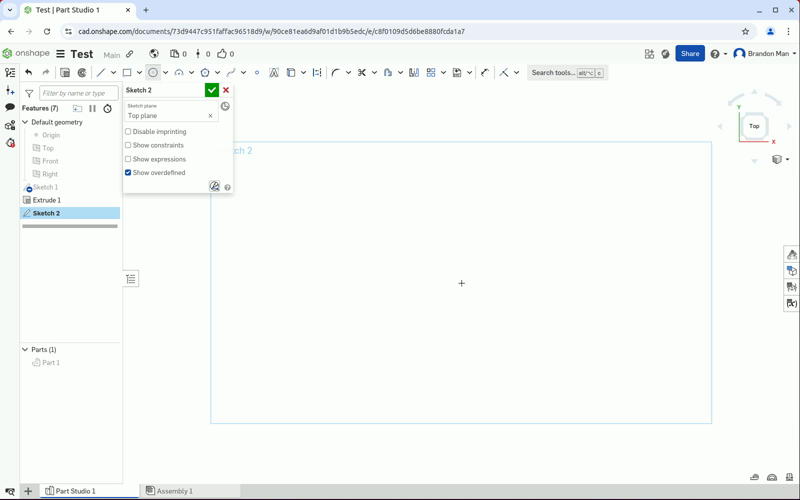
click(461, 282)
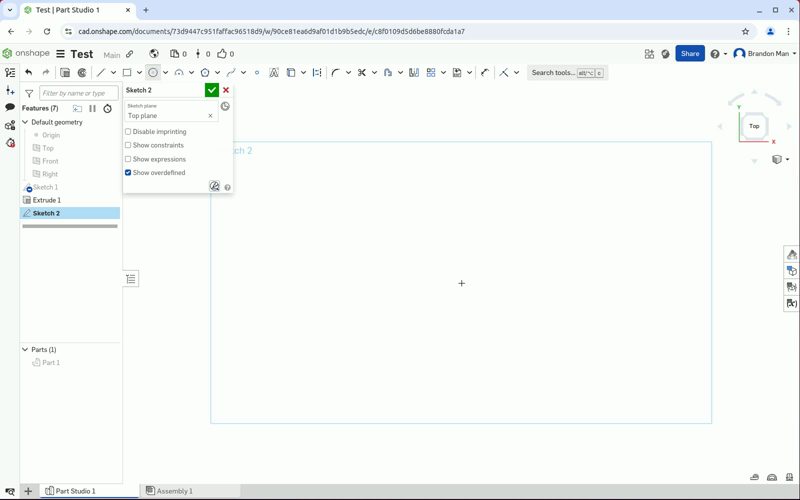
key_up(shift)
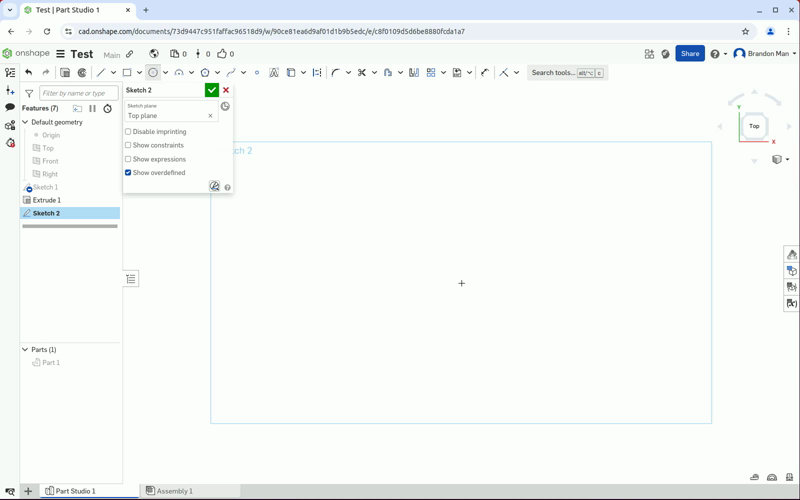
mouse_move(549, 282)
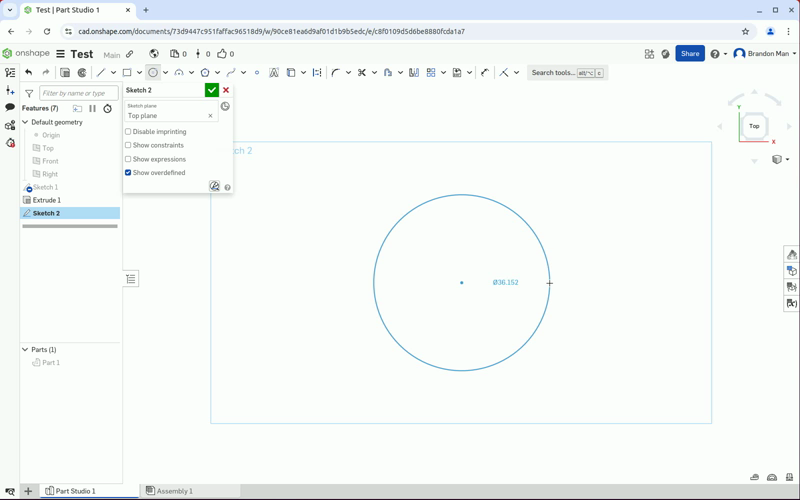
click(549, 282)
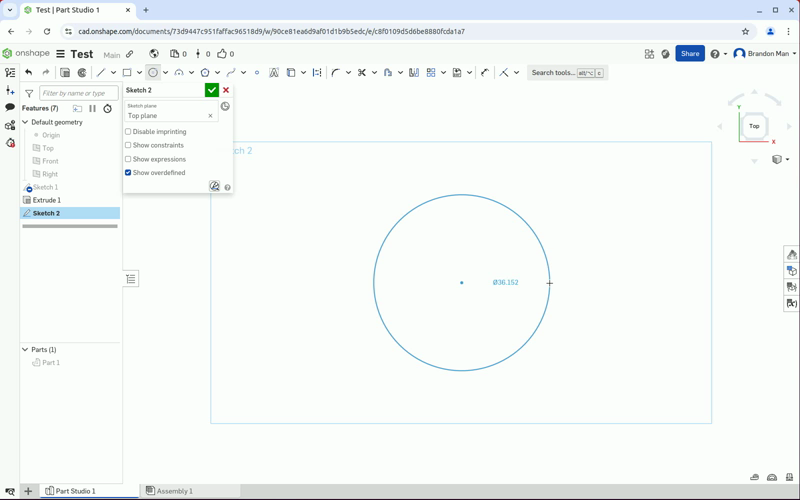
key(esc)
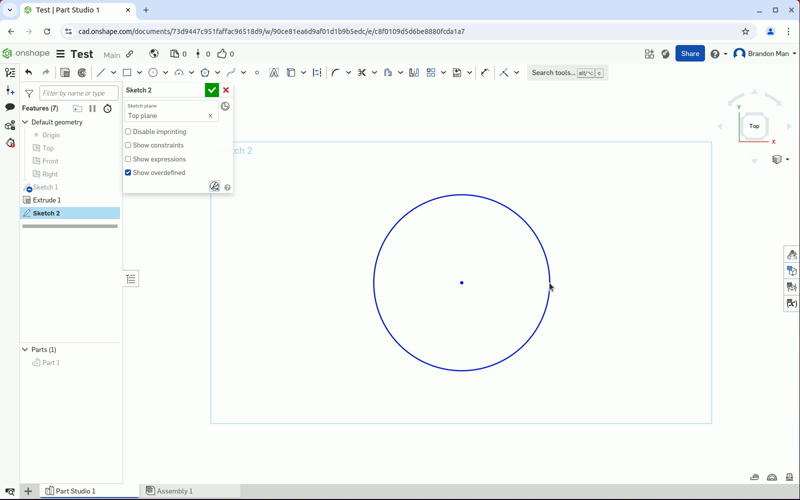
mouse_move(457, 345)
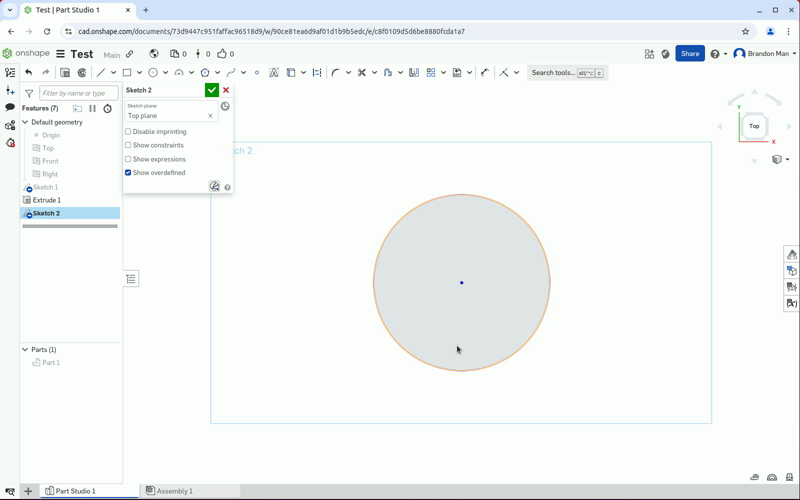
click(457, 345)
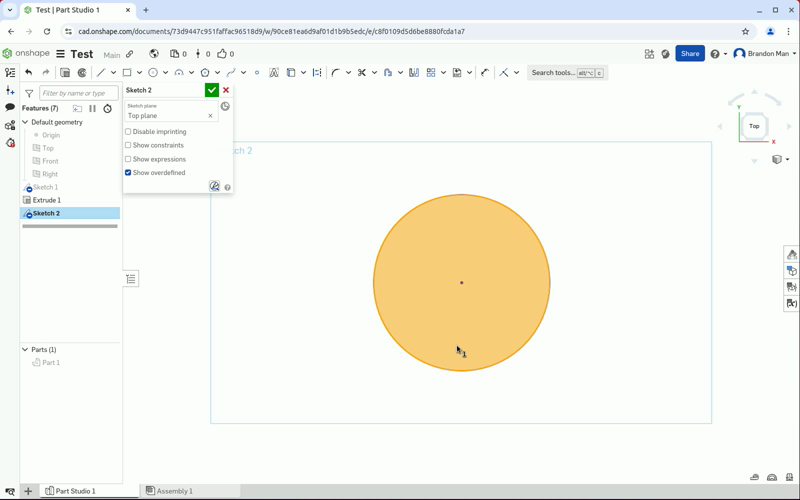
mouse_move(73, 352)
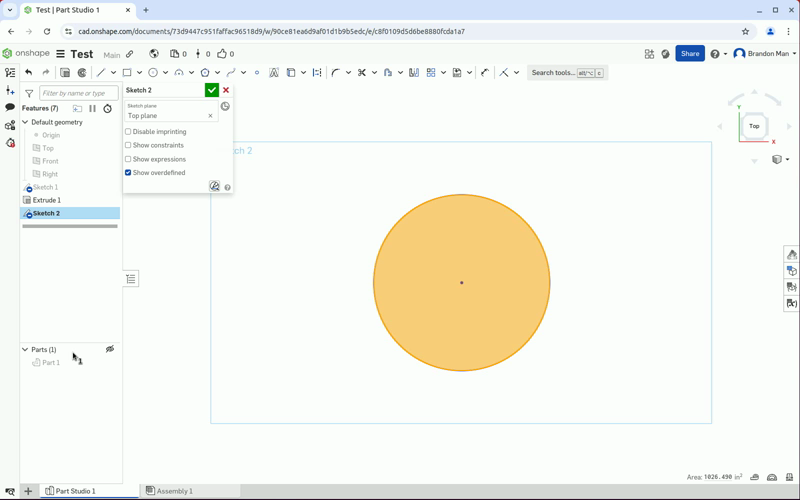
key(shift+y)
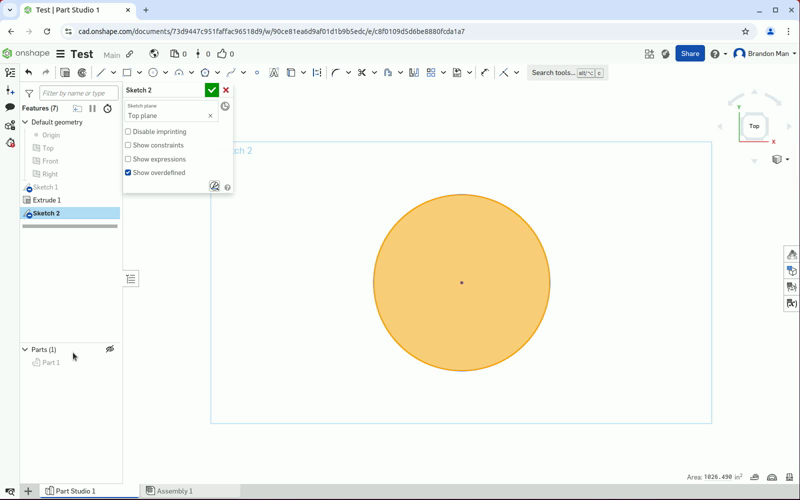
key(shift+e)
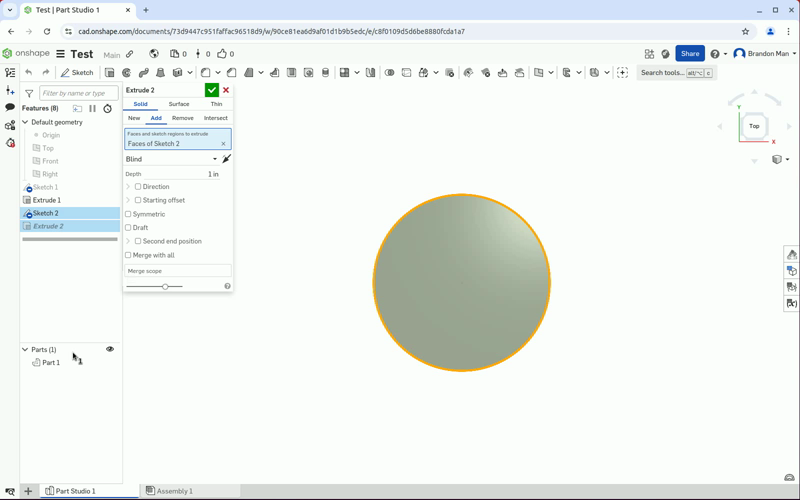
mouse_move(143, 106)
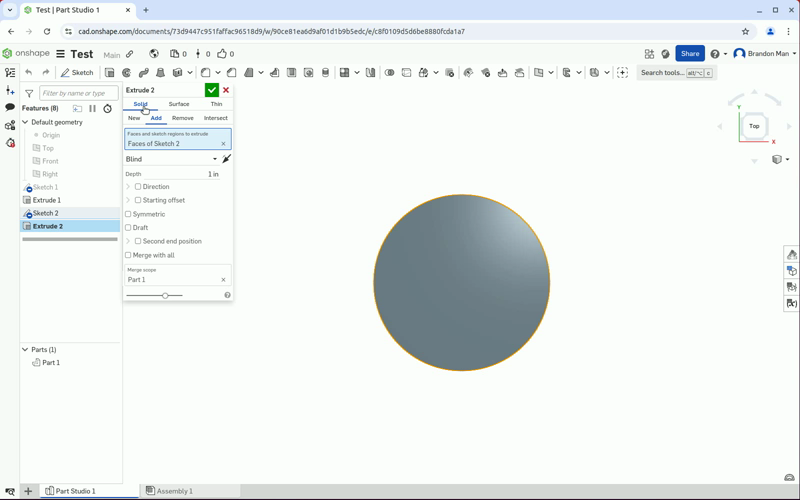
click(143, 106)
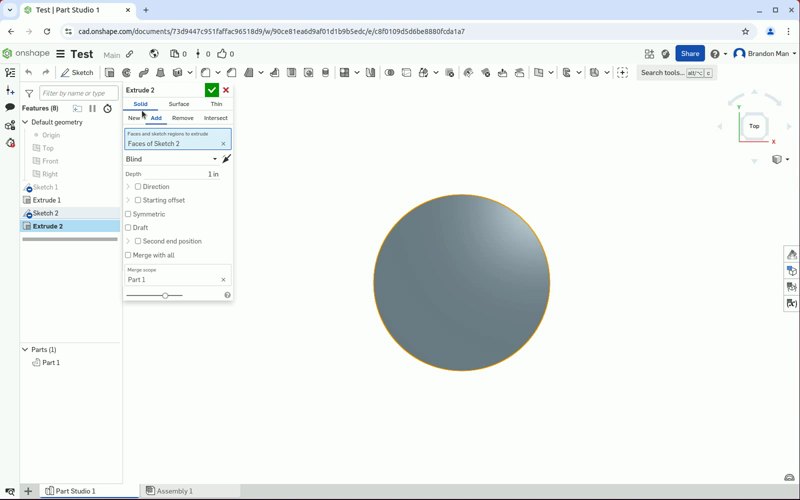
mouse_move(137, 120)
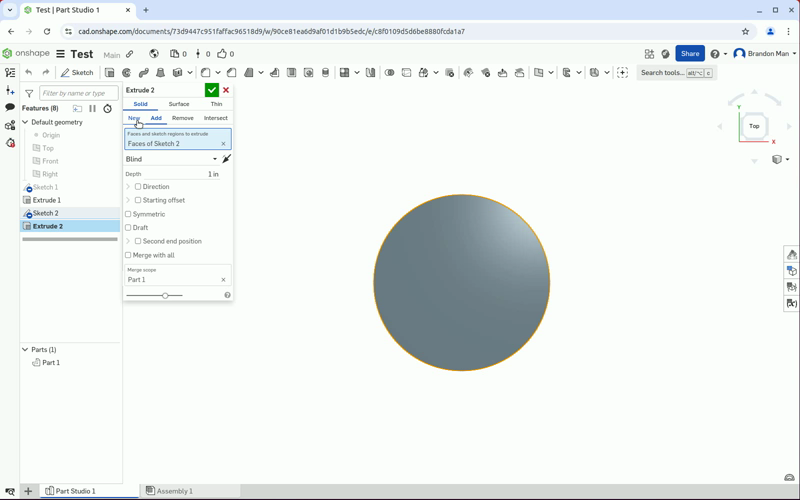
click(137, 120)
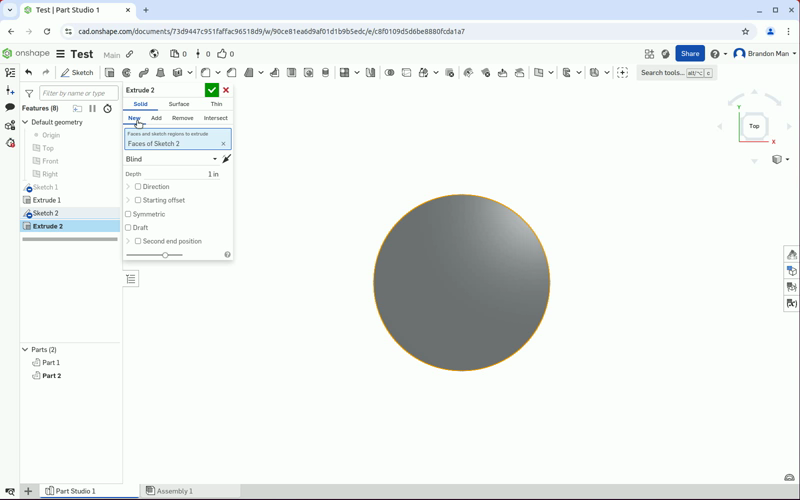
key(tab, 4)
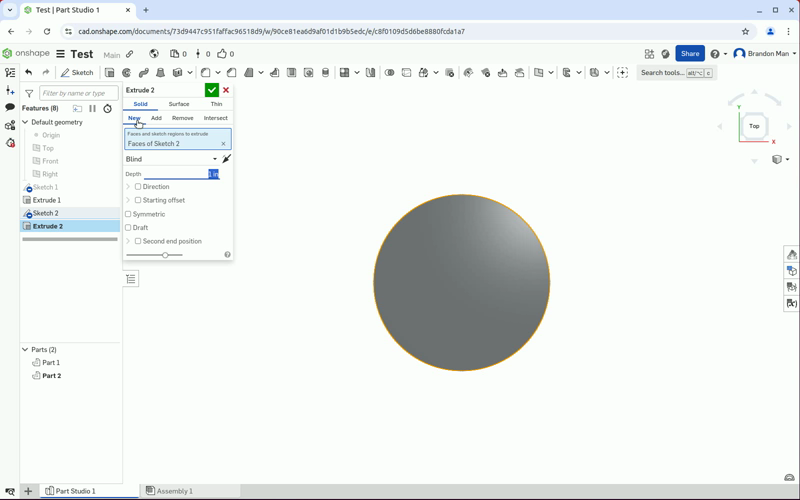
text(23.108)
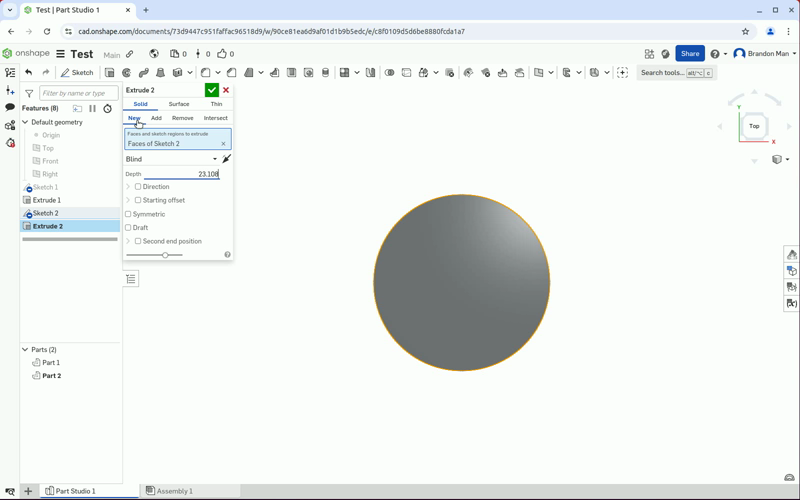
key(enter)
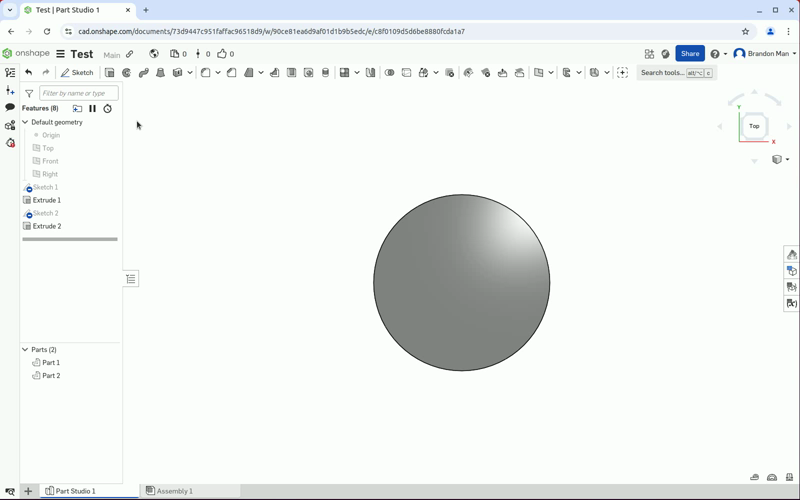
key(shift+h)
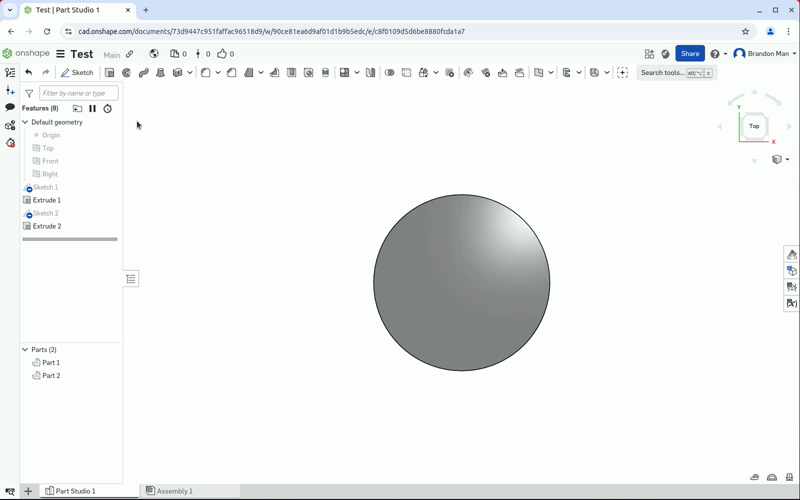
key(shift+h)
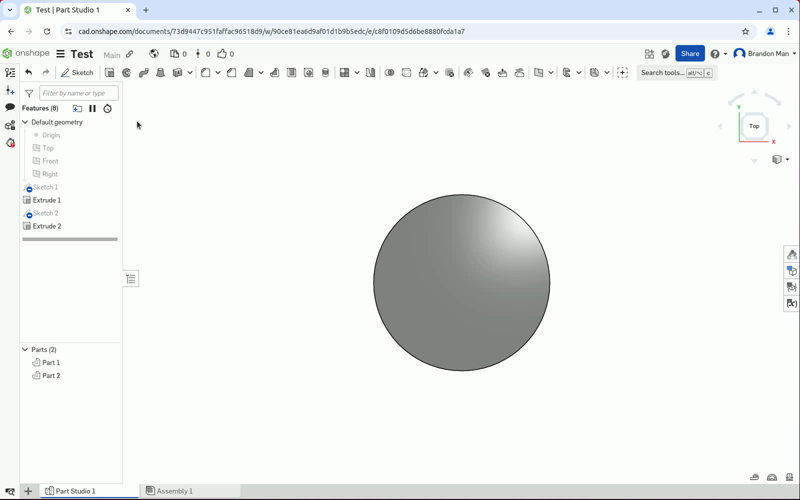
mouse_move(73, 189)
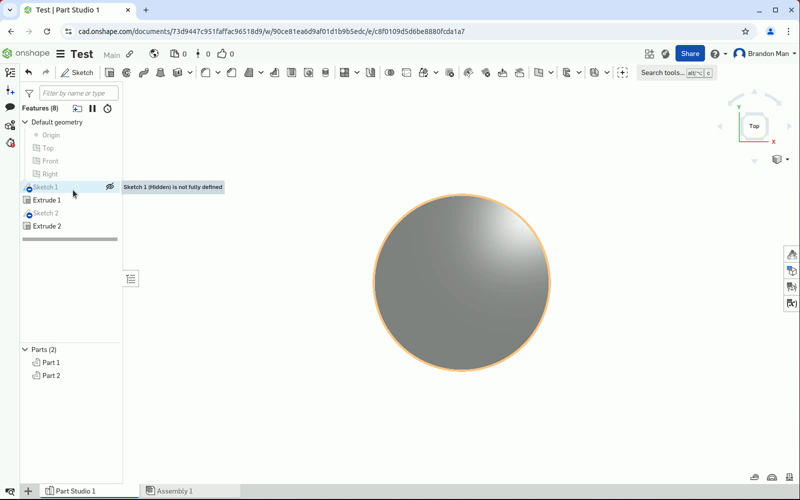
click(73, 189)
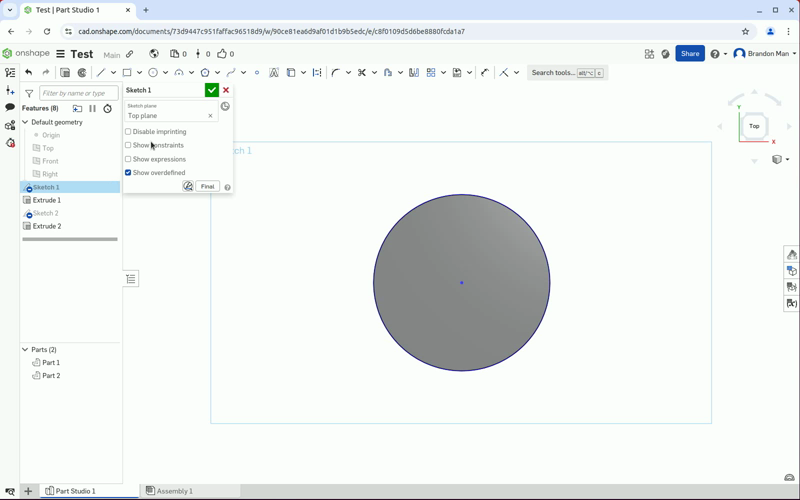
mouse_move(229, 92)
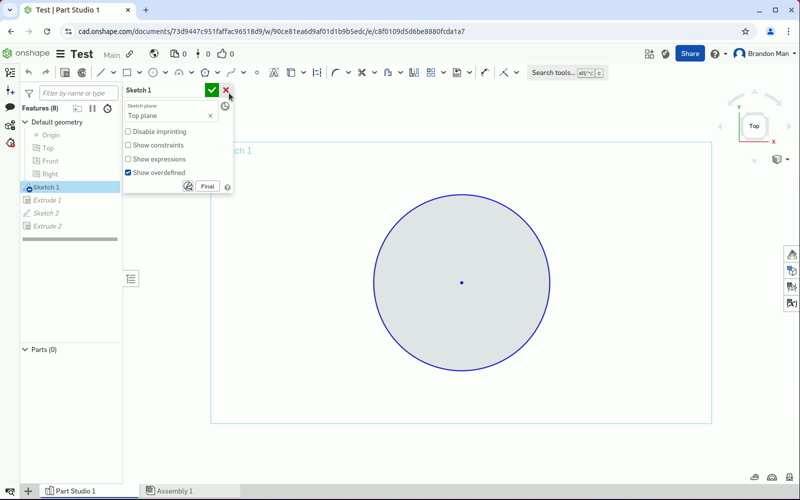
click(229, 92)
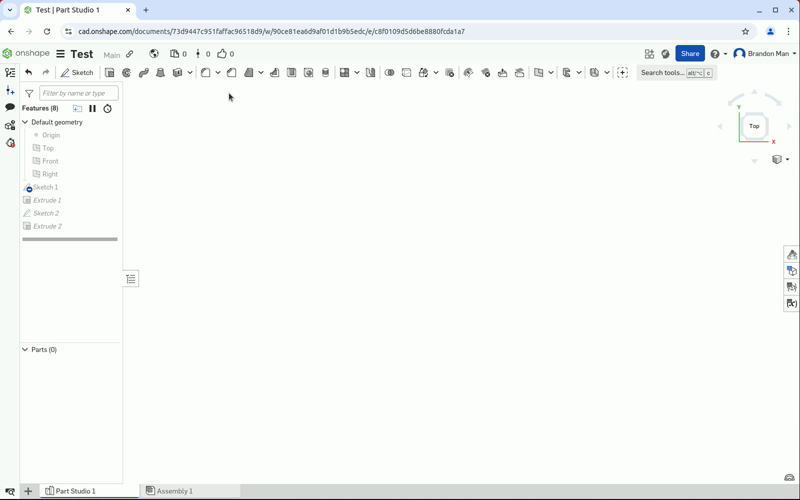
mouse_move(541, 75)
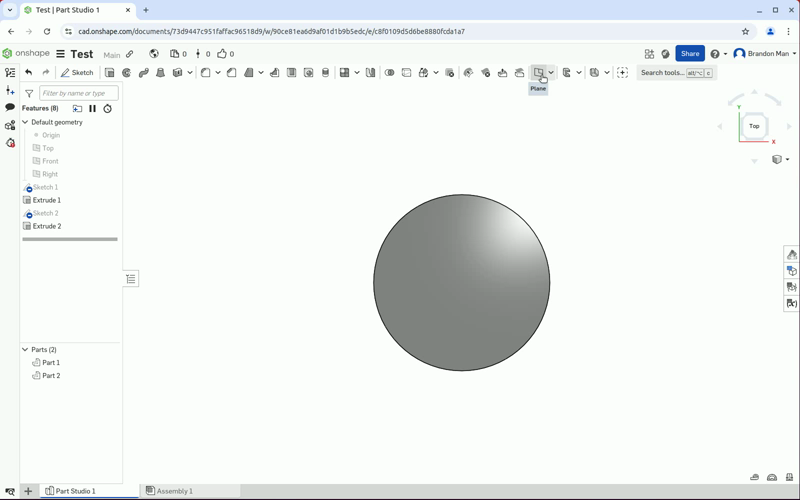
click(541, 75)
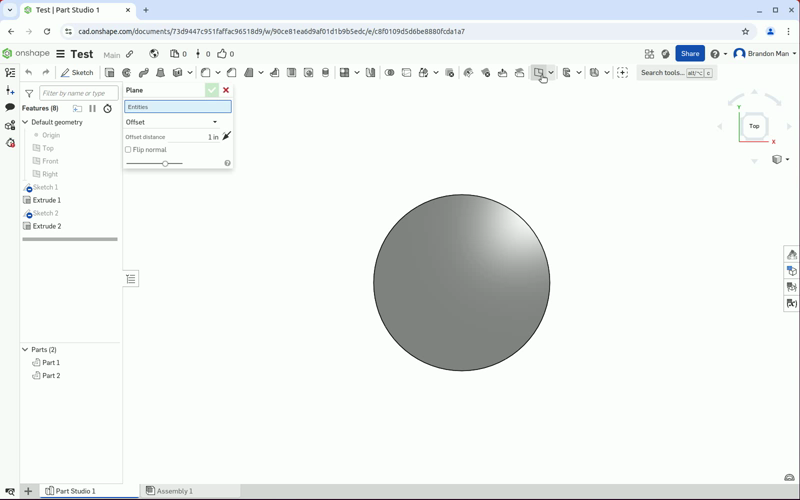
mouse_move(73, 150)
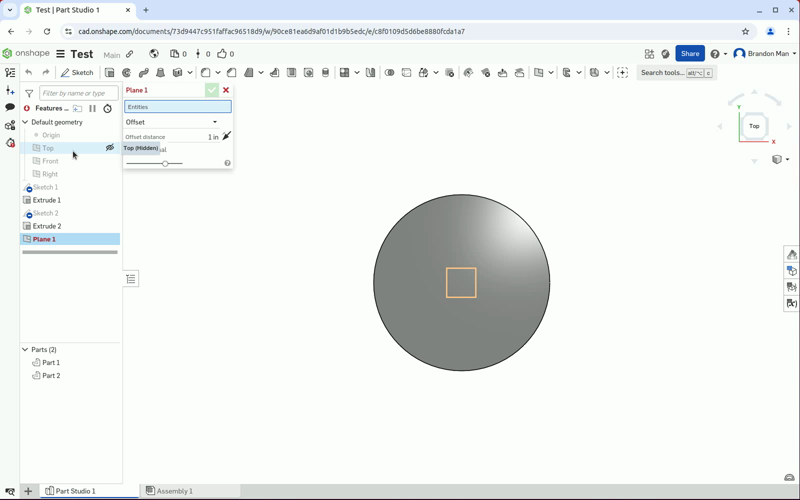
click(73, 150)
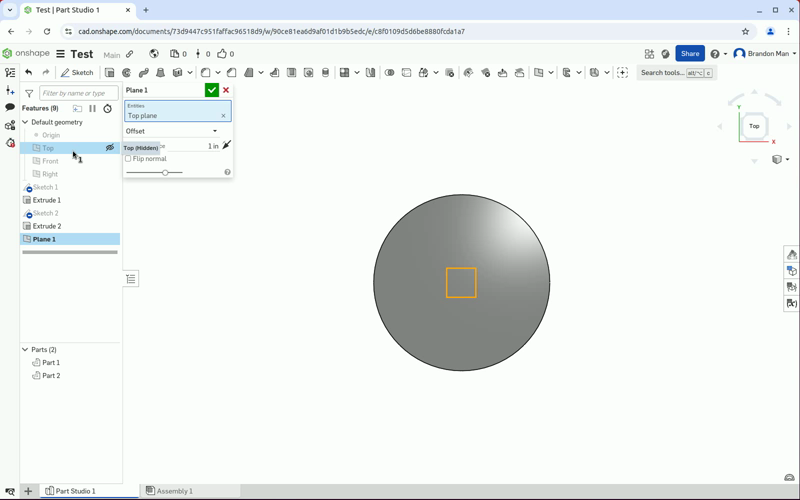
key(tab, 2)
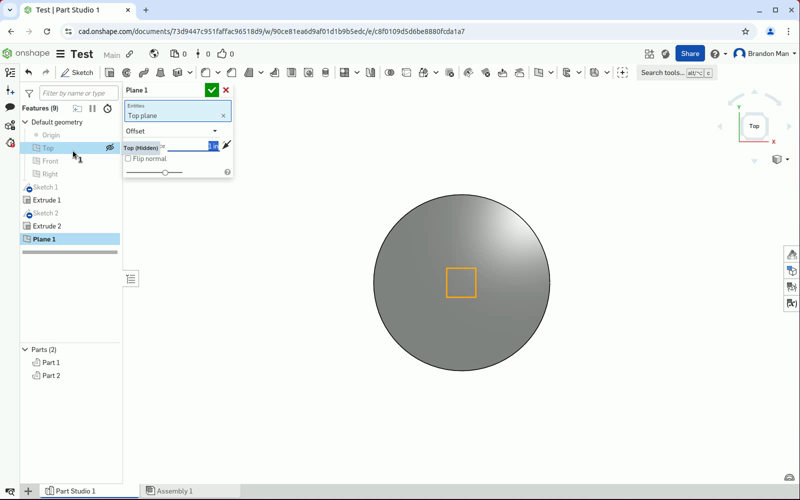
text(23.108)
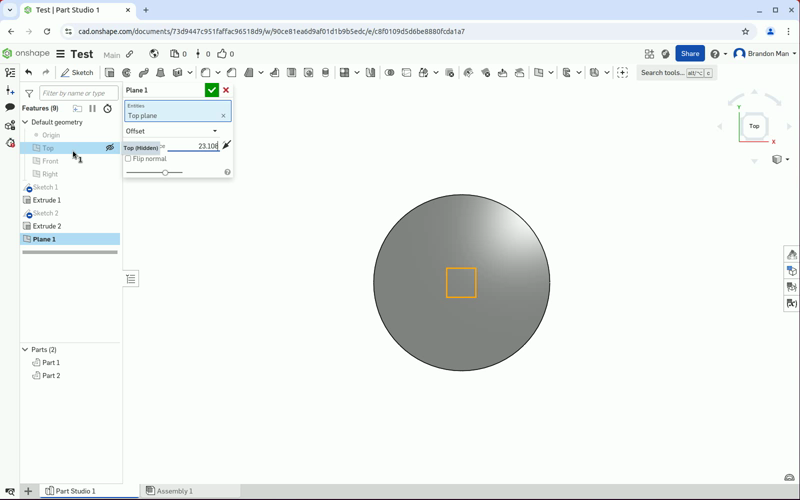
key(enter, 2)
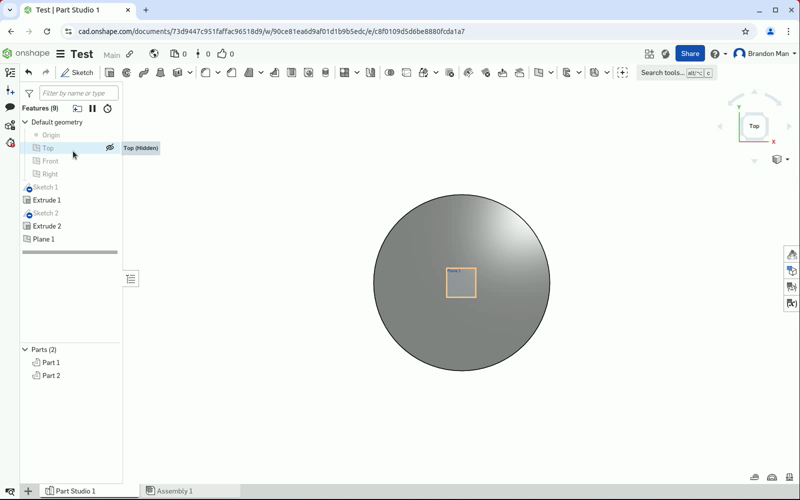
key(shift+s)
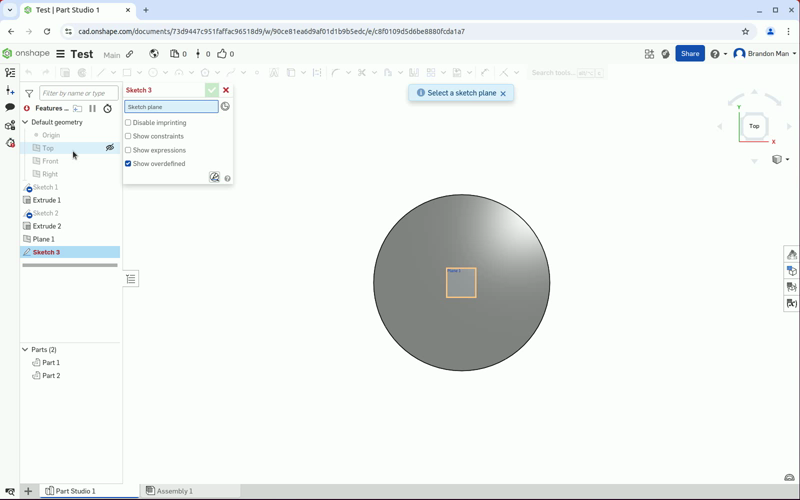
mouse_move(73, 241)
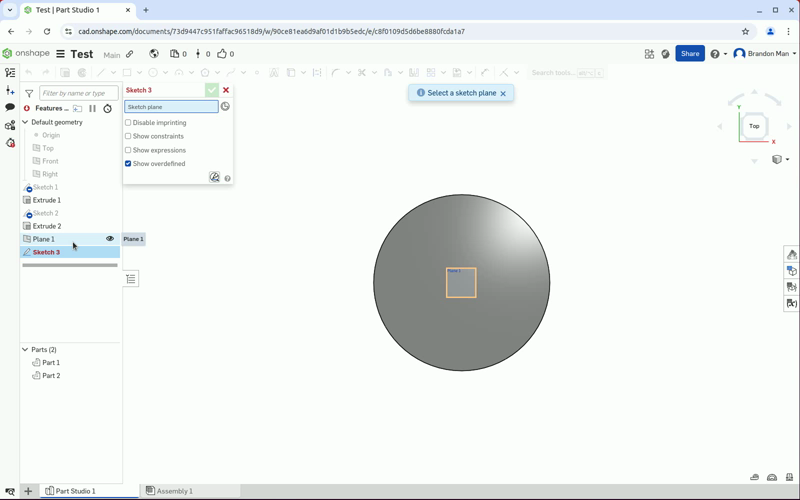
click(73, 241)
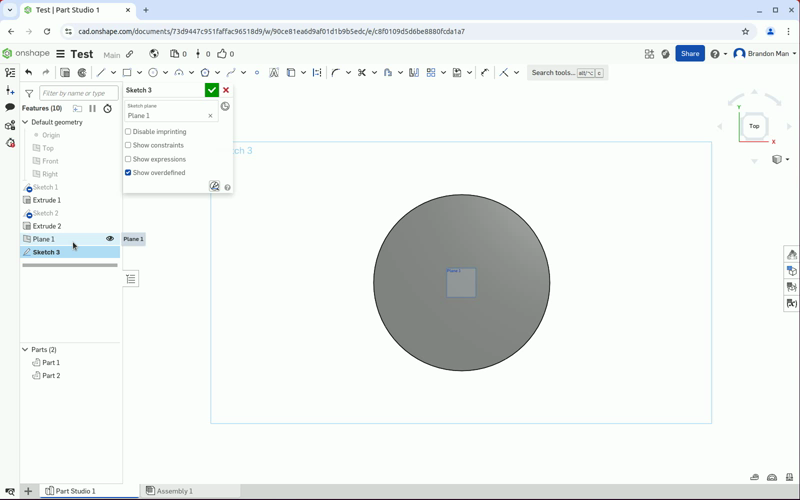
mouse_move(73, 352)
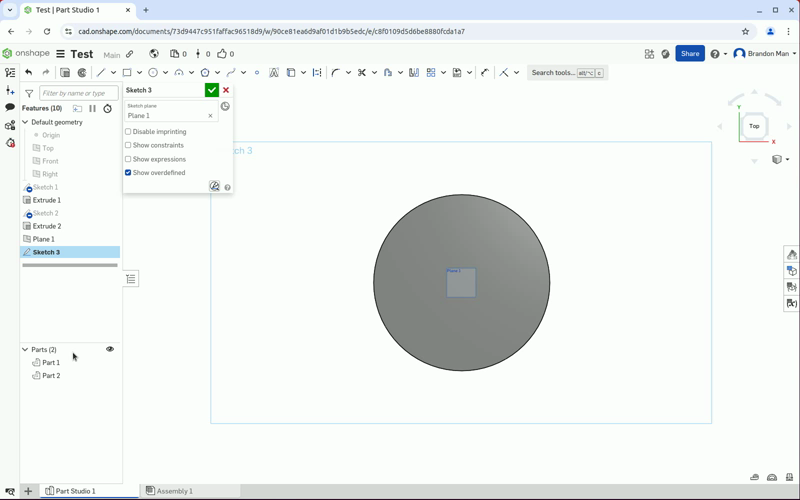
key(y)
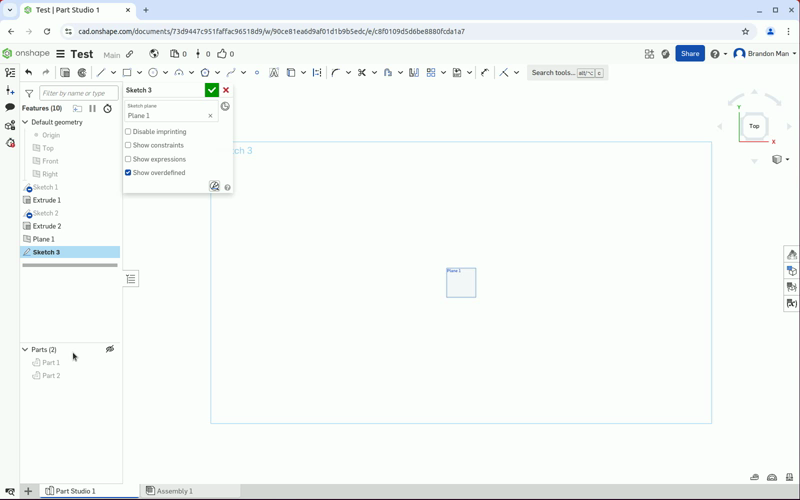
key(l)
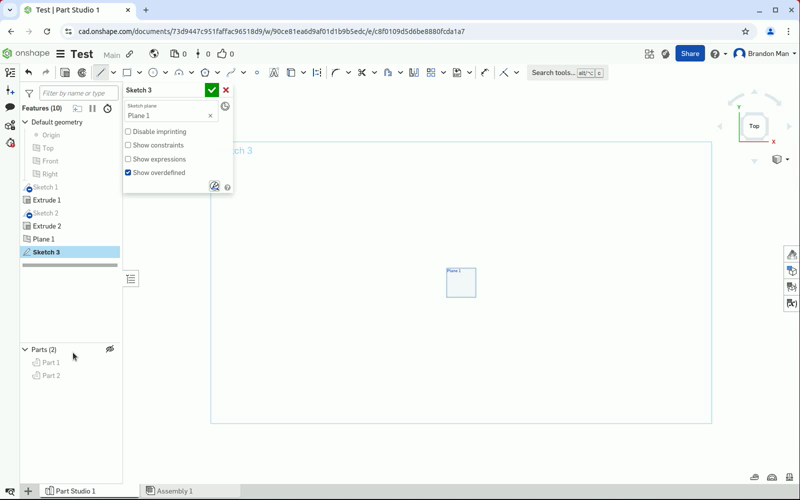
key_down(shift)
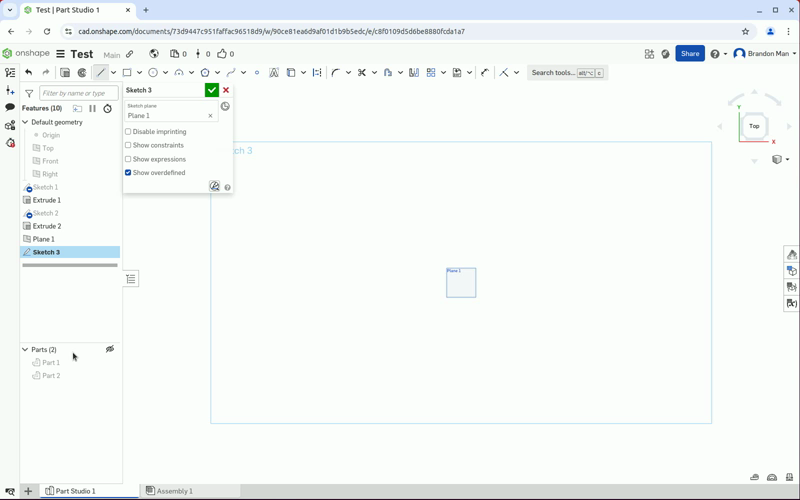
mouse_move(409, 282)
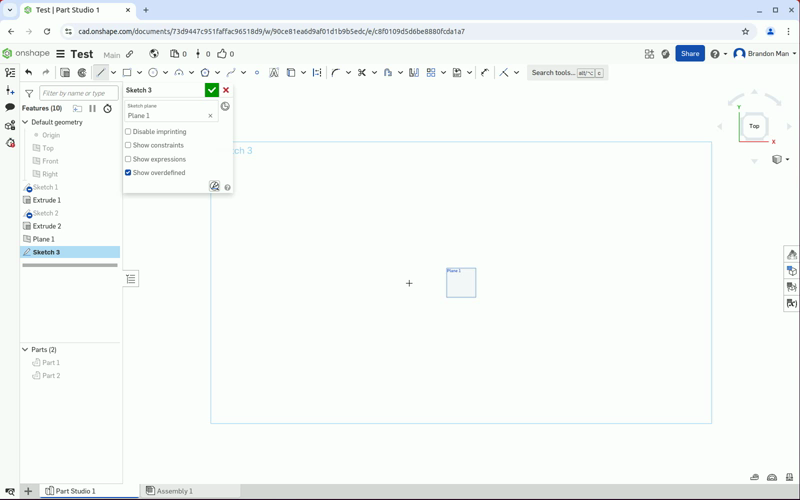
click(409, 282)
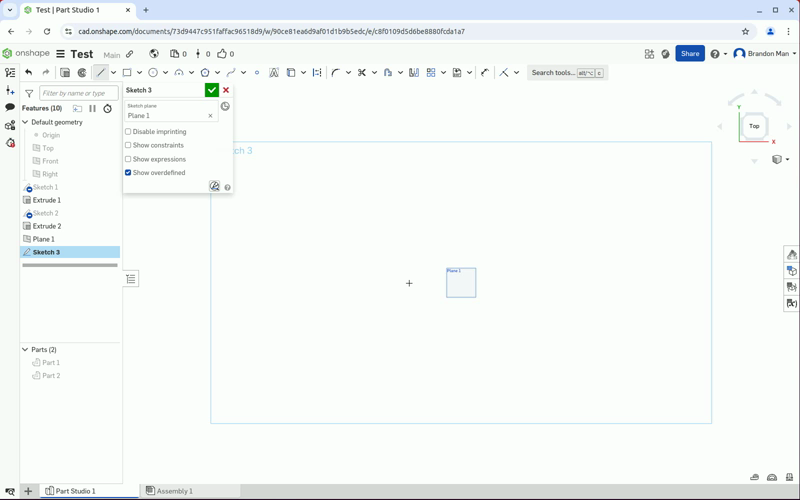
key_up(shift)
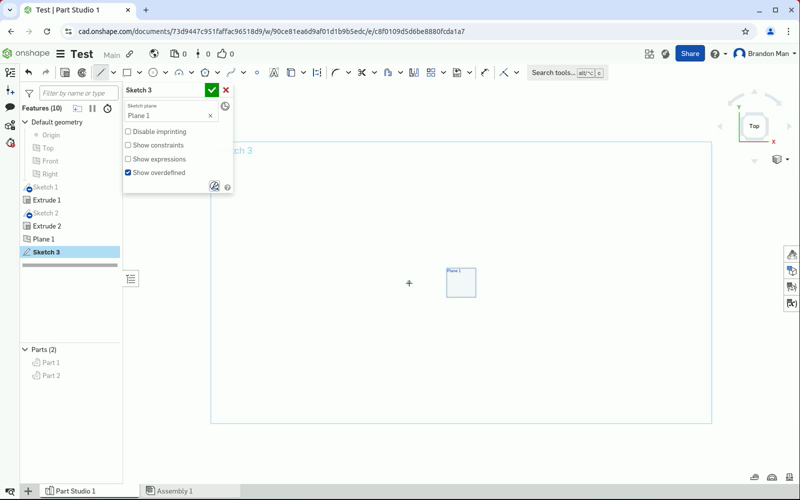
key_down(shift)
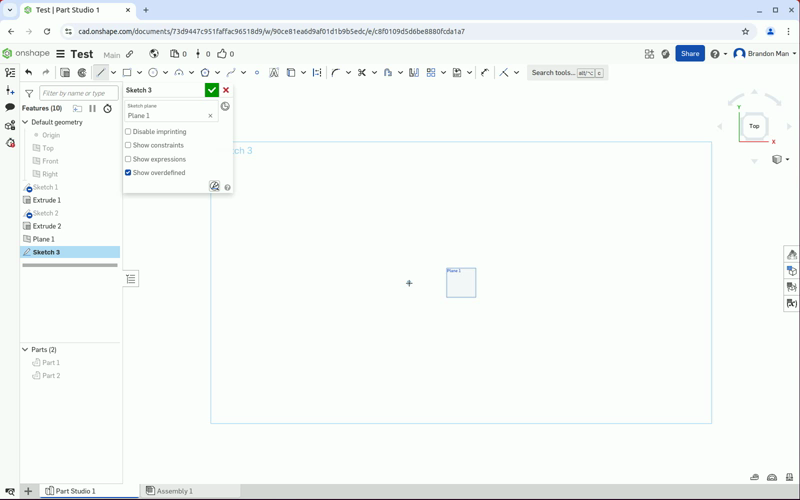
mouse_move(461, 335)
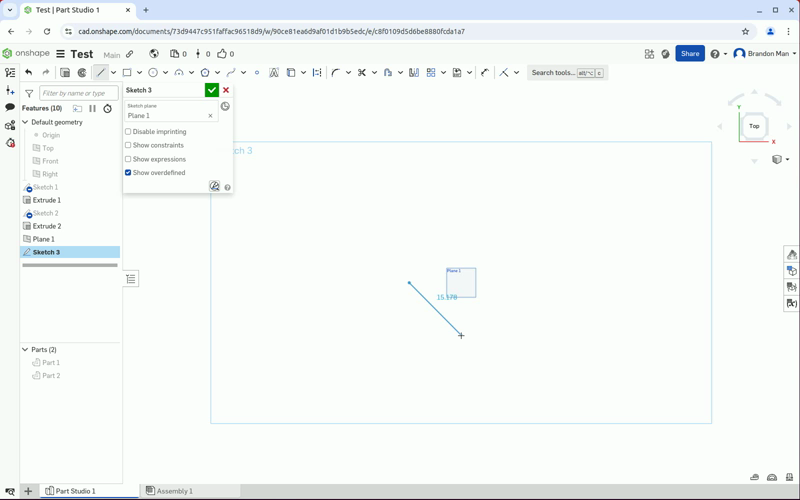
click(461, 335)
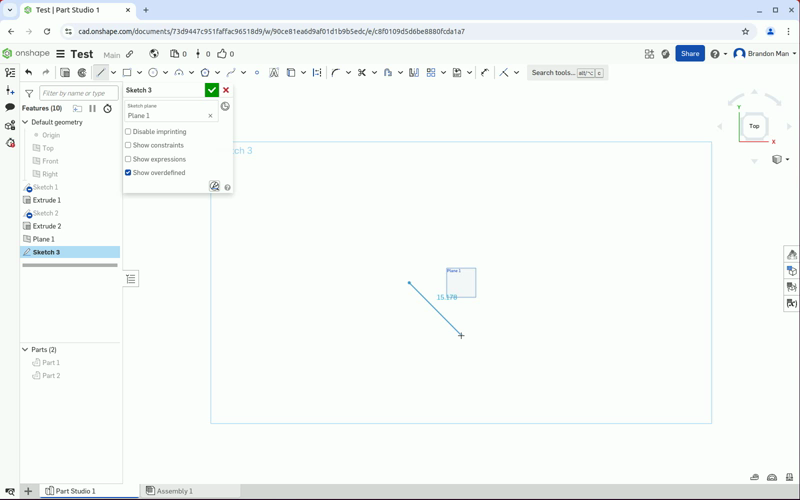
key_up(shift)
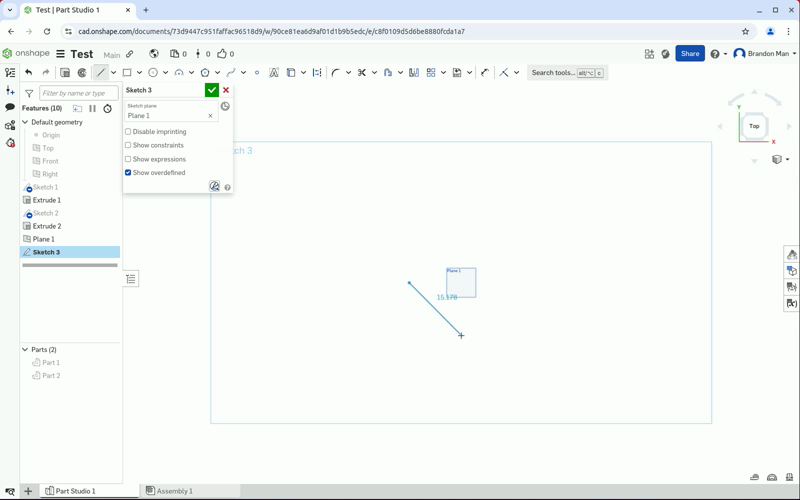
key_down(shift)
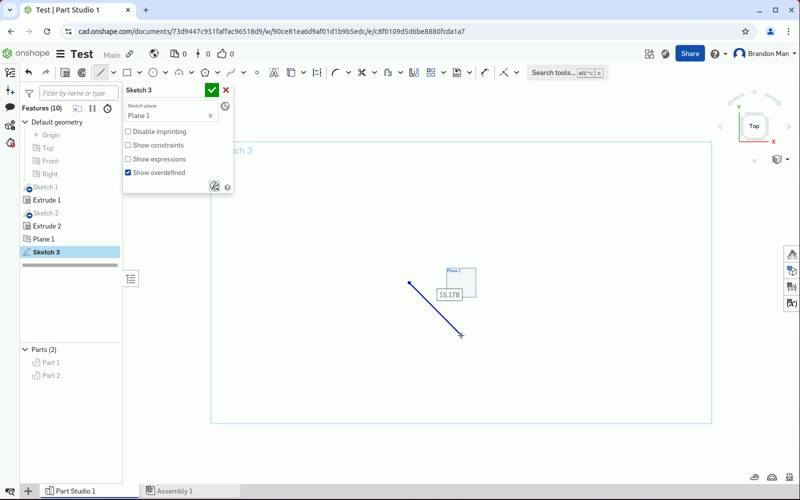
mouse_move(512, 282)
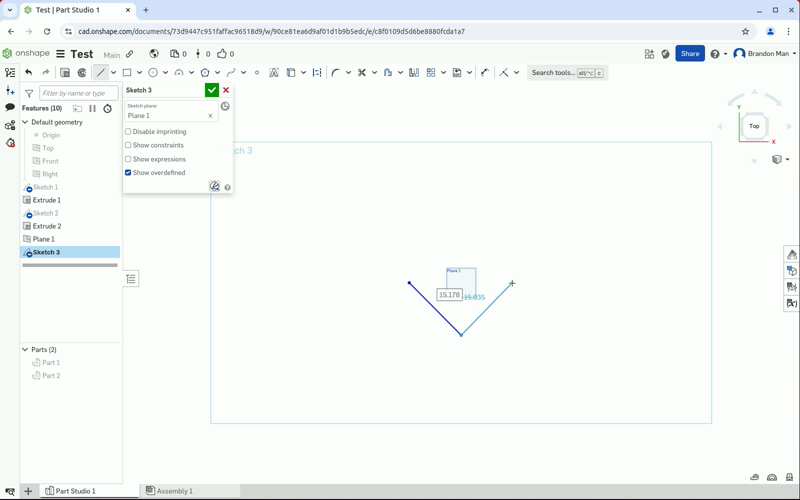
click(512, 282)
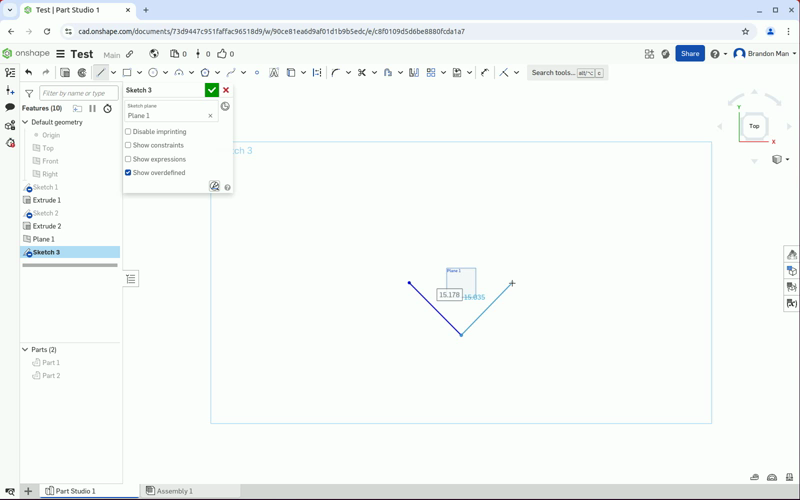
key_up(shift)
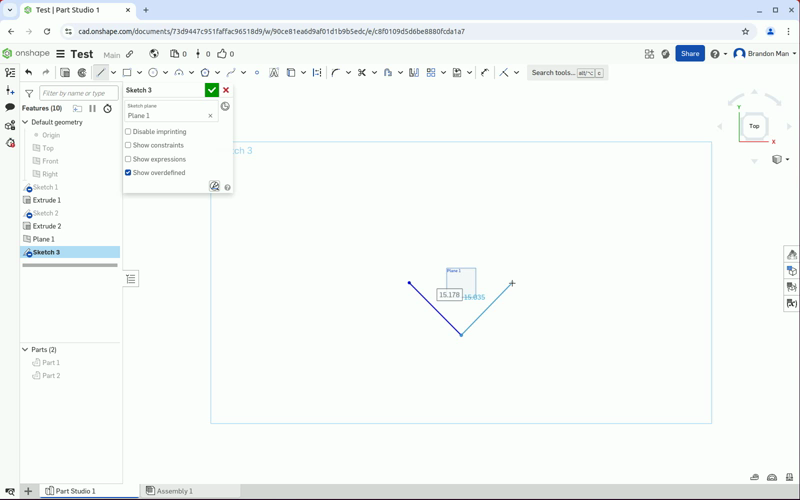
key_down(shift)
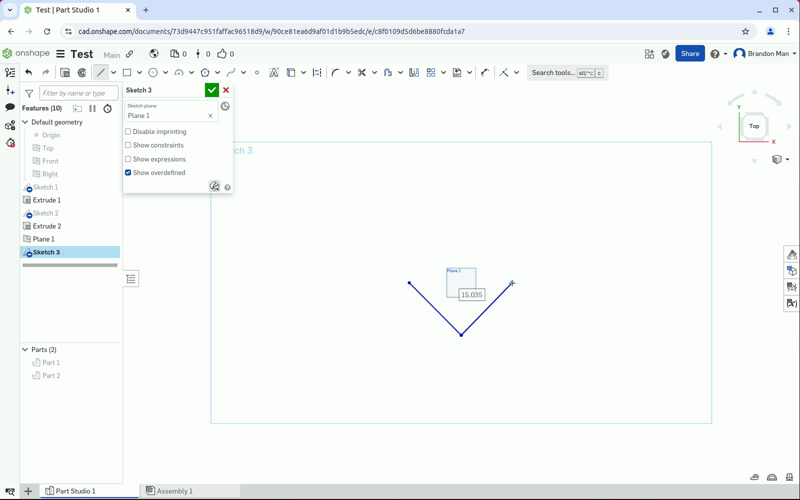
mouse_move(461, 230)
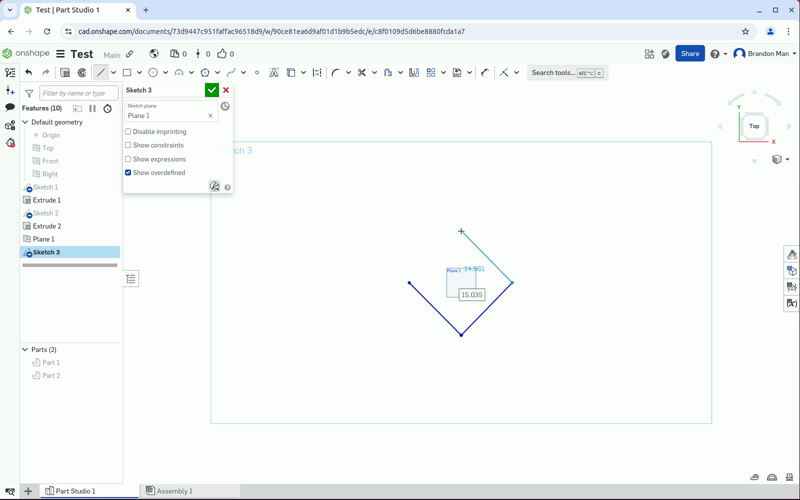
click(461, 230)
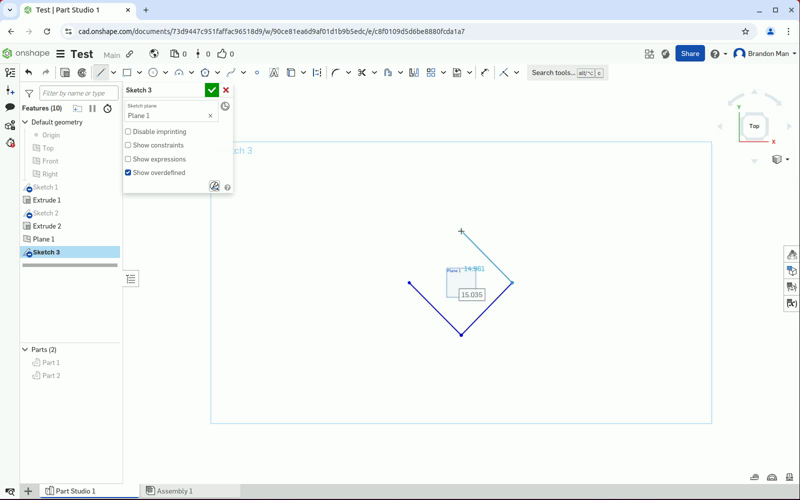
key_up(shift)
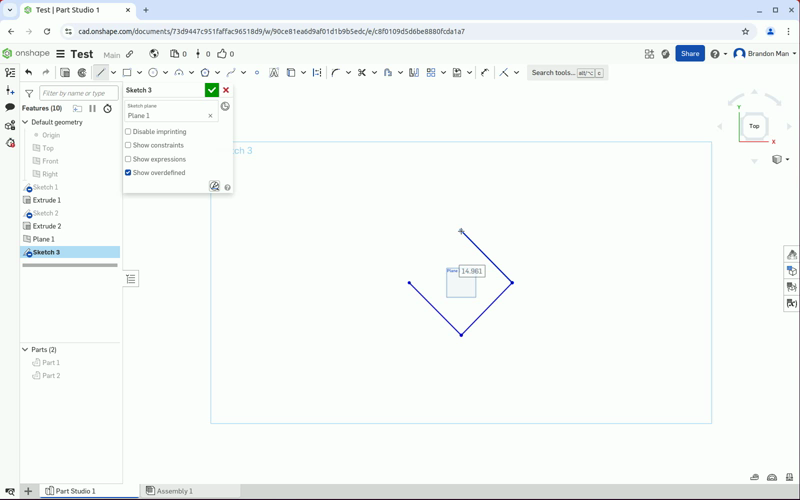
key_down(shift)
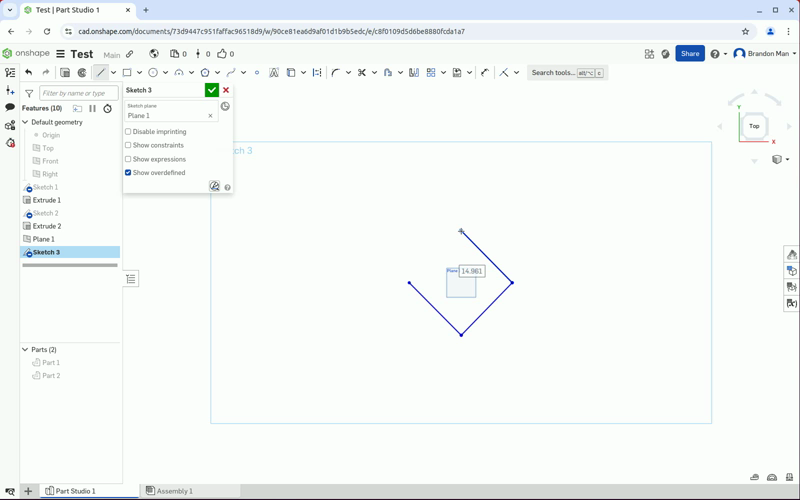
mouse_move(409, 282)
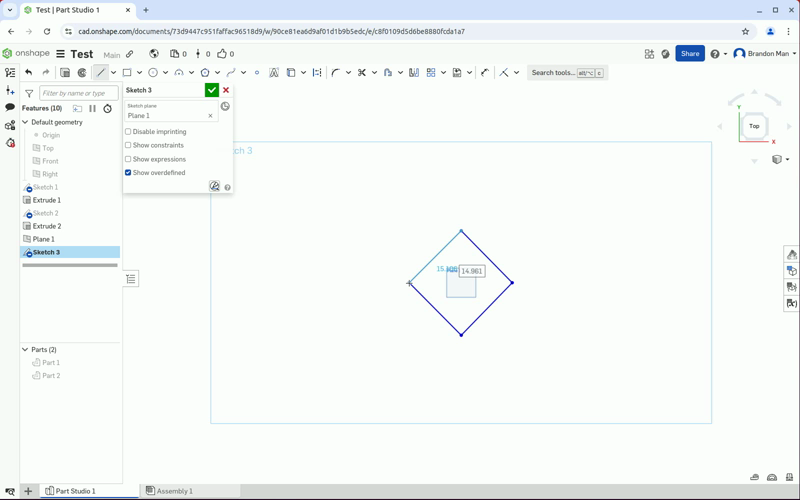
key_up(shift)
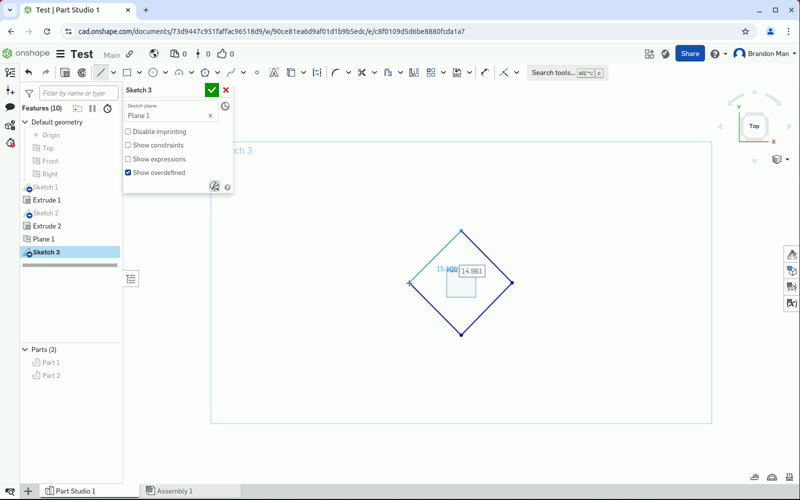
click(409, 282)
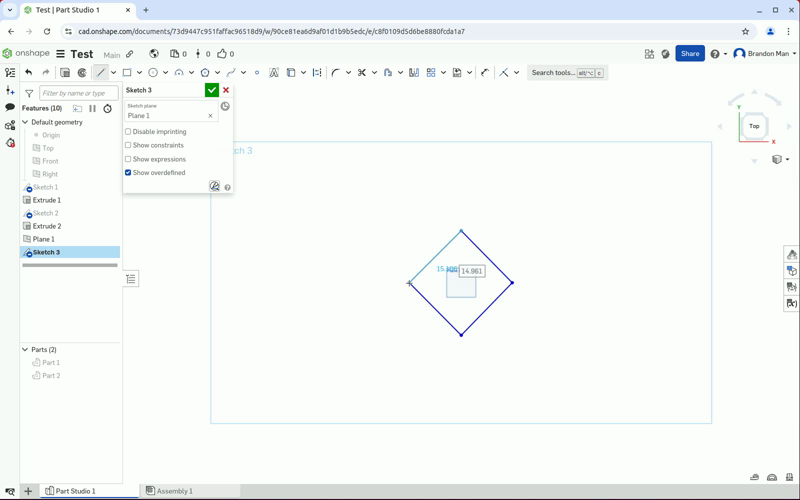
key(esc)
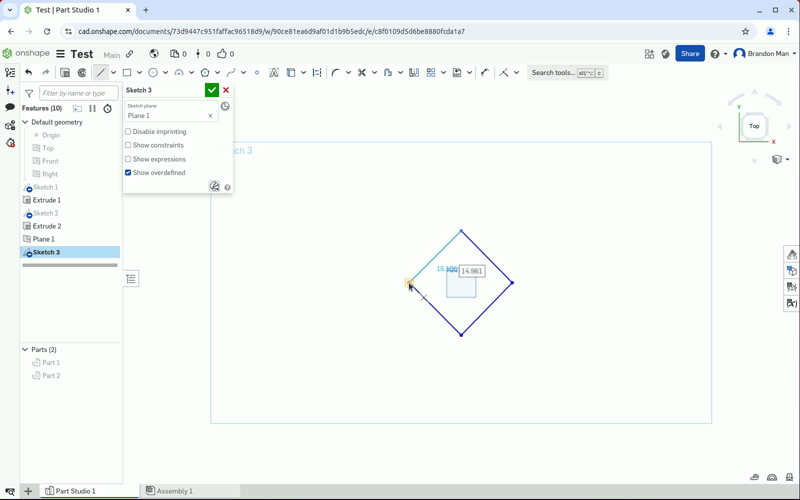
mouse_move(475, 294)
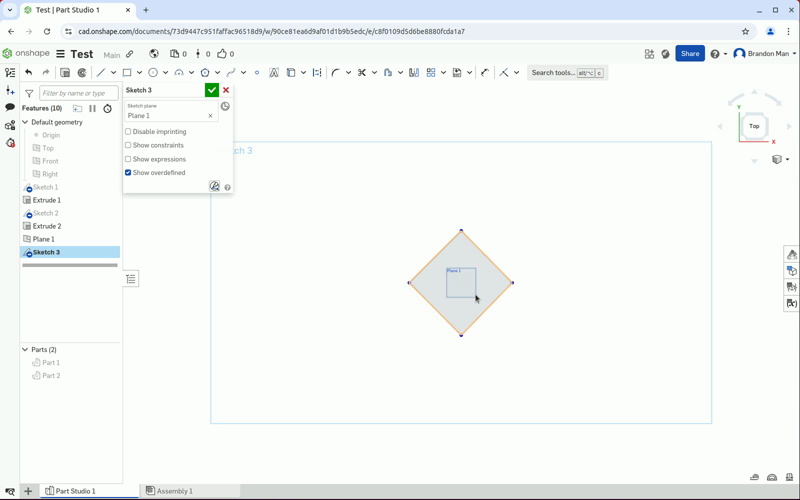
click(475, 294)
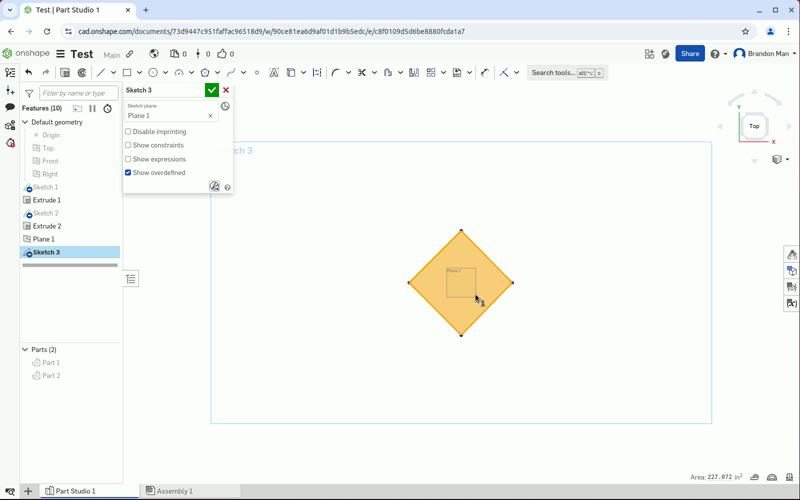
mouse_move(73, 352)
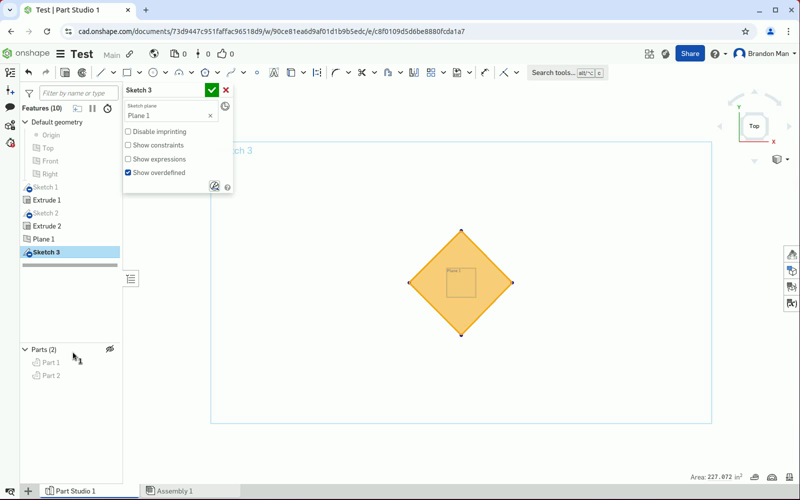
key(shift+y)
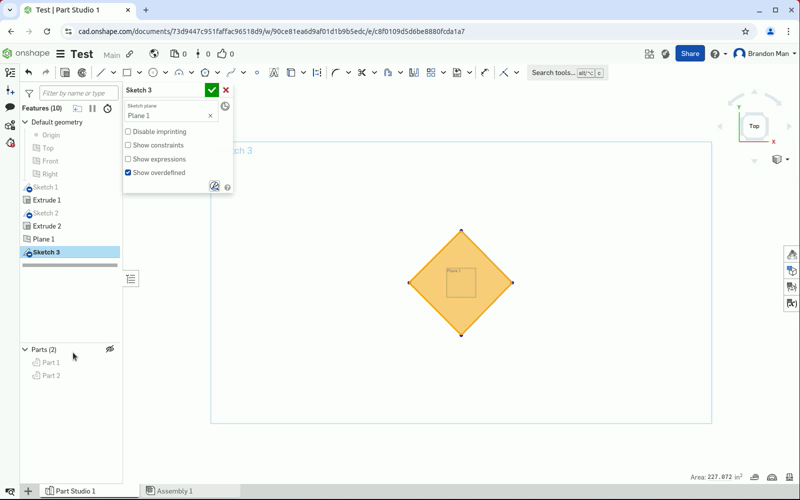
key(shift+e)
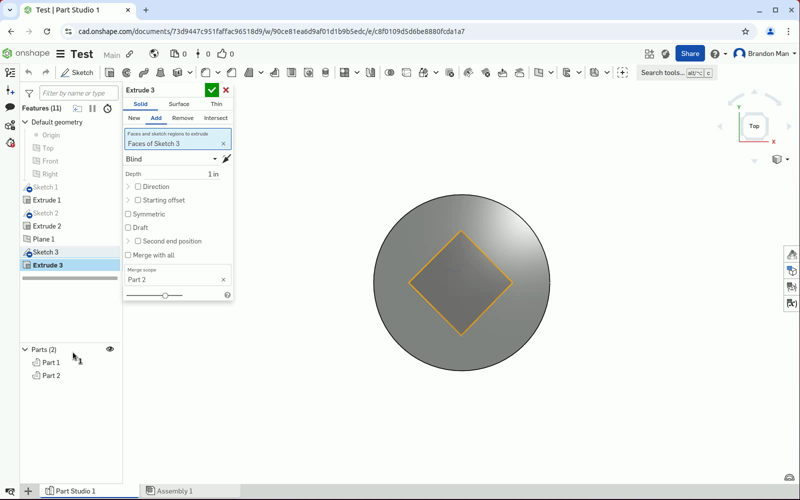
mouse_move(143, 106)
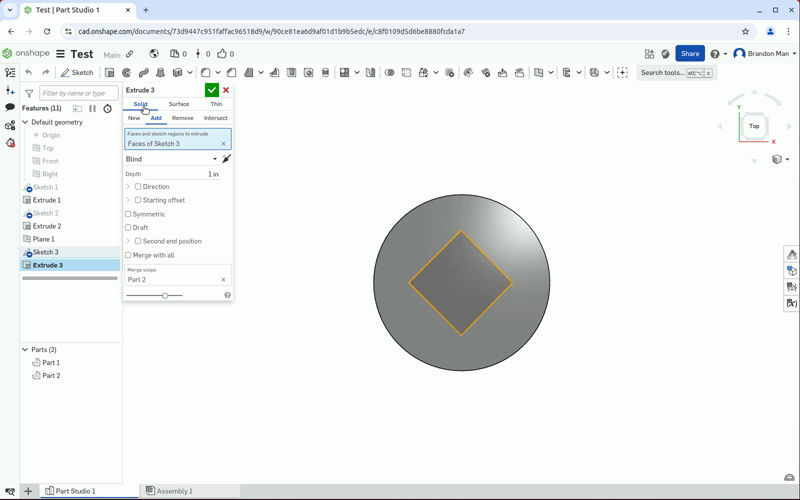
click(143, 106)
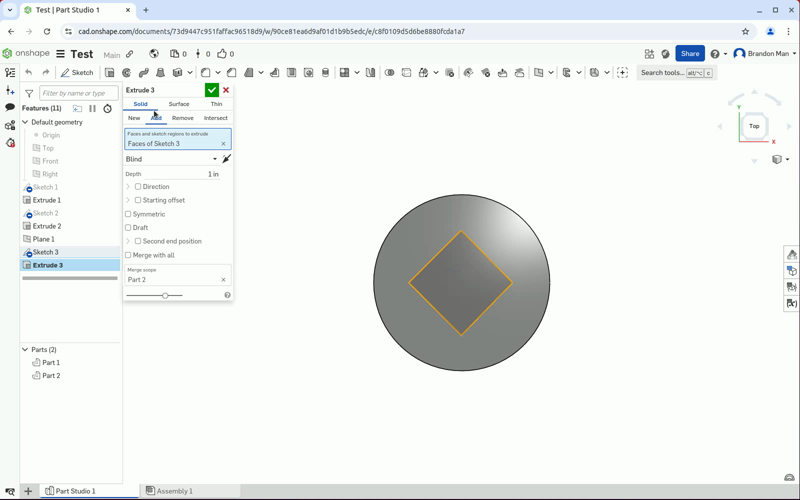
mouse_move(186, 120)
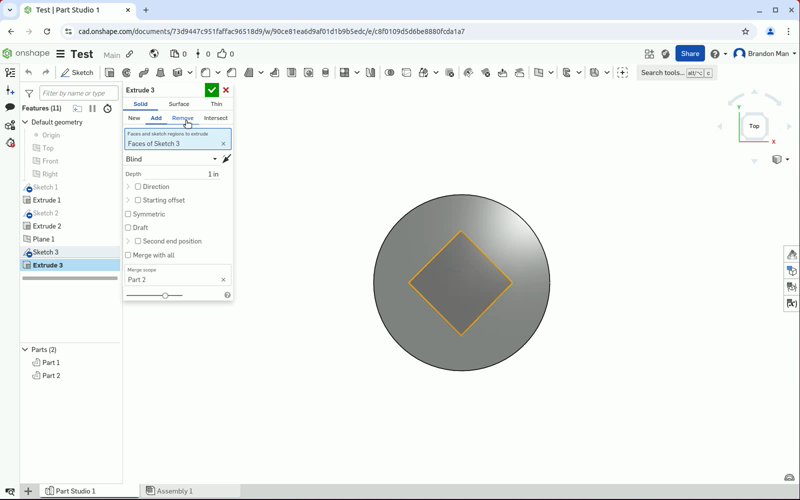
click(186, 120)
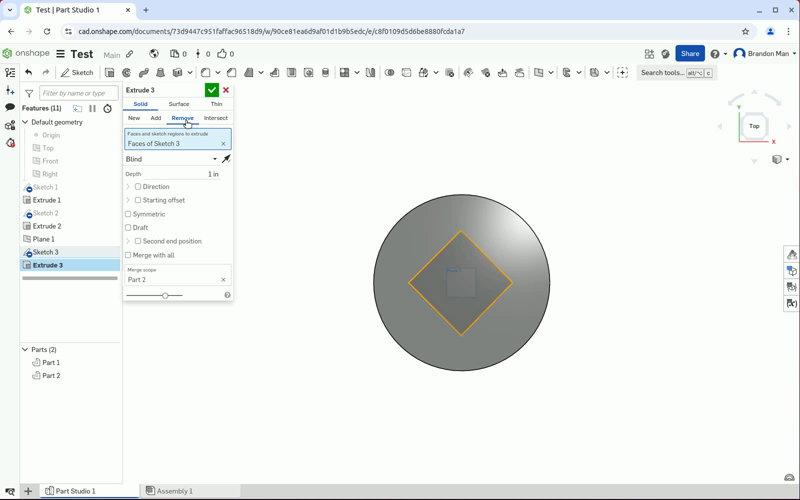
key(tab, 4)
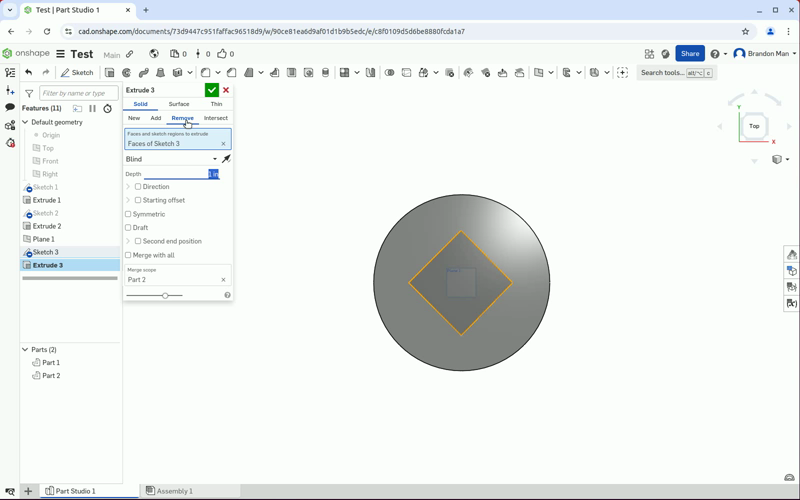
text(14.924)
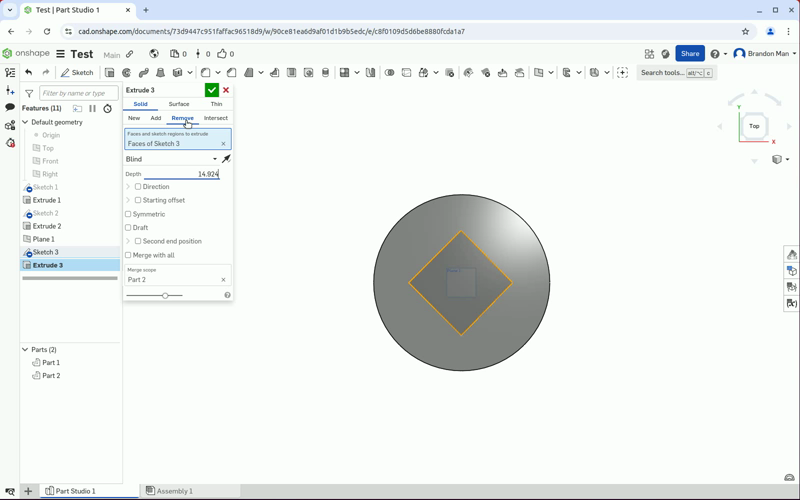
key(tab, 6)
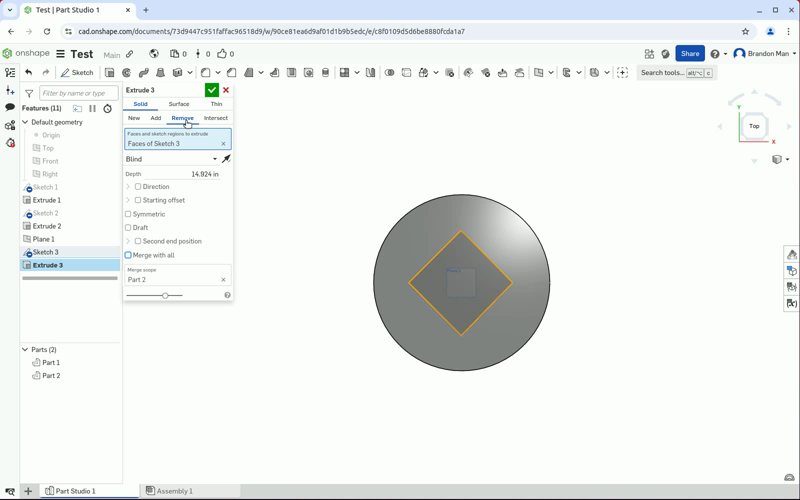
key(space)
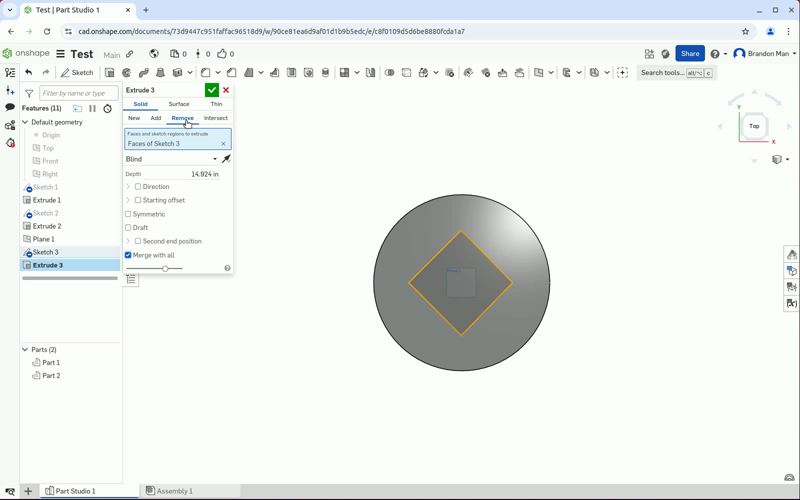
key(enter)
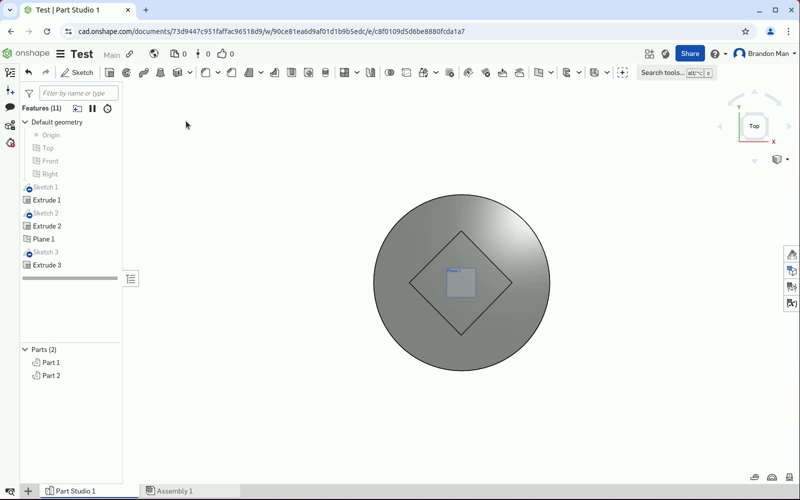
key(shift+h)
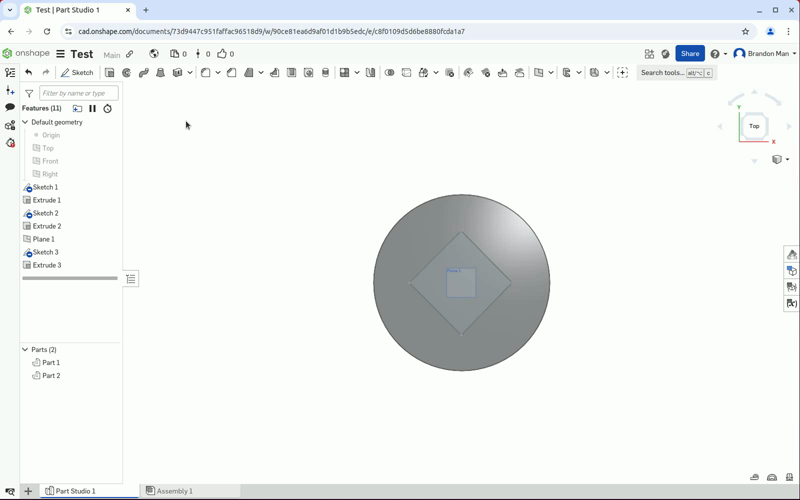
key(shift+h)
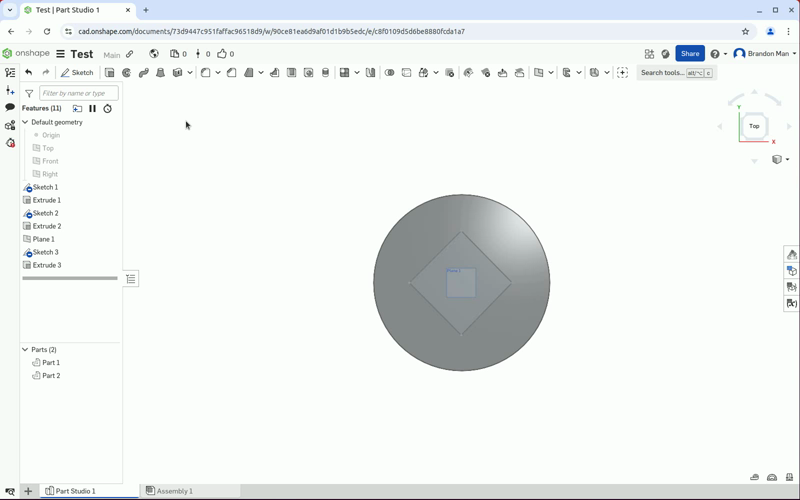
key(shift+7)
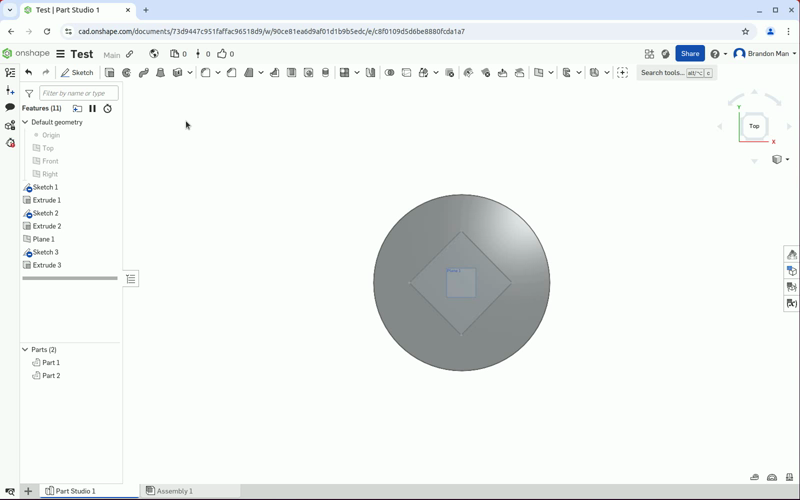
key(up, 3)
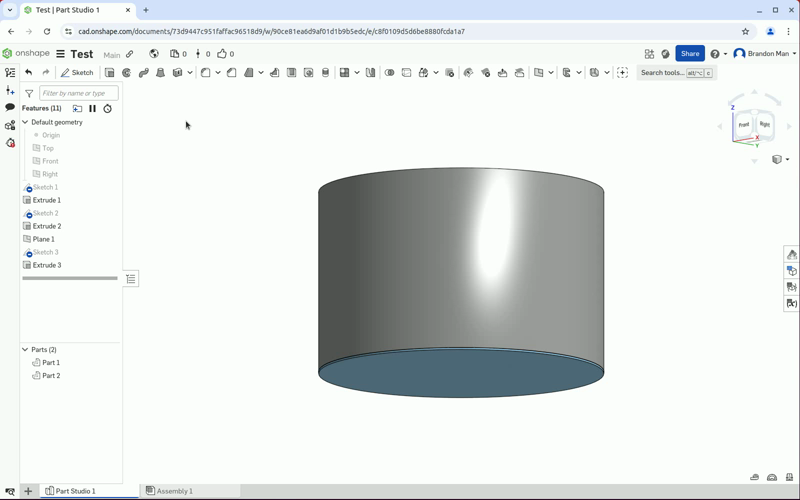
key(left, 3)
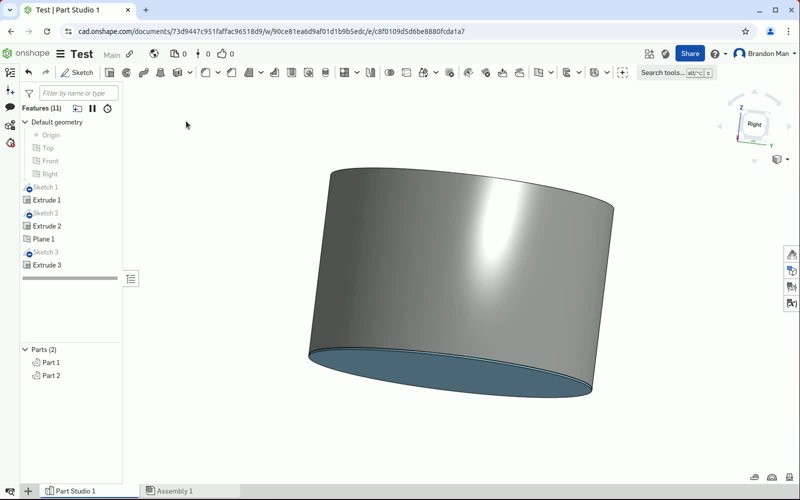
key(right, 3)
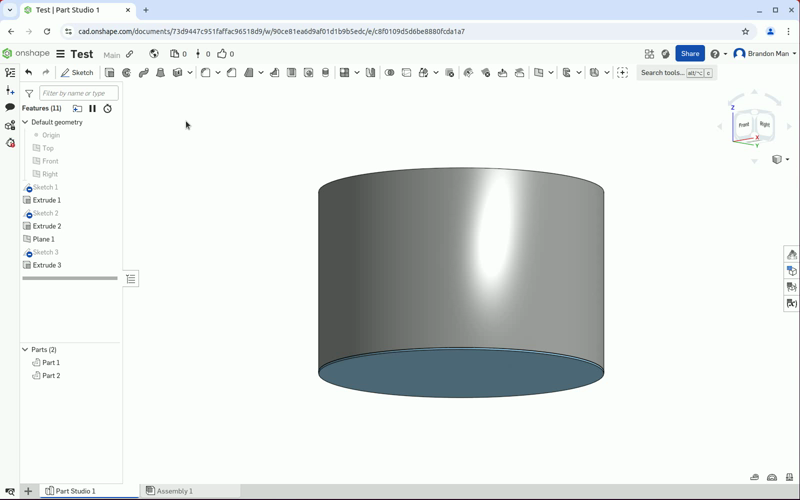
key(down, 3)
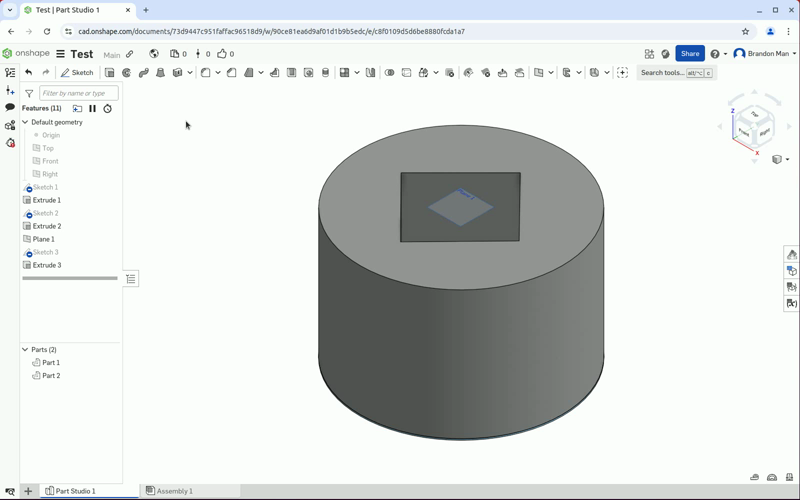
mouse_move(73, 189)
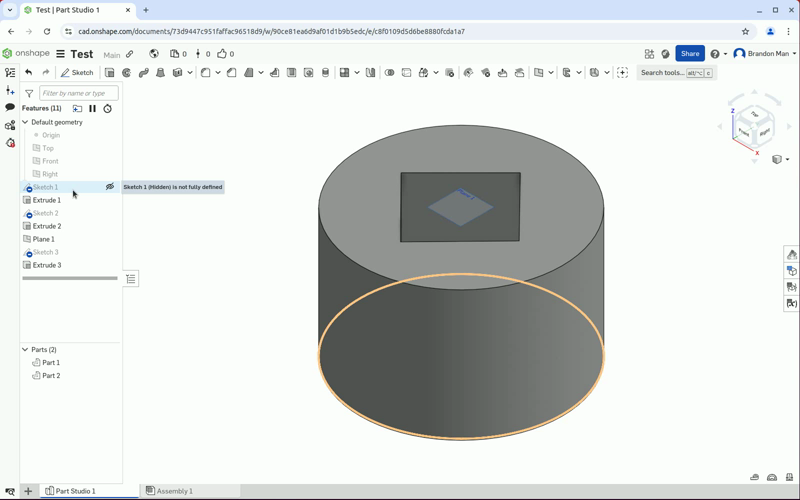
click(73, 189)